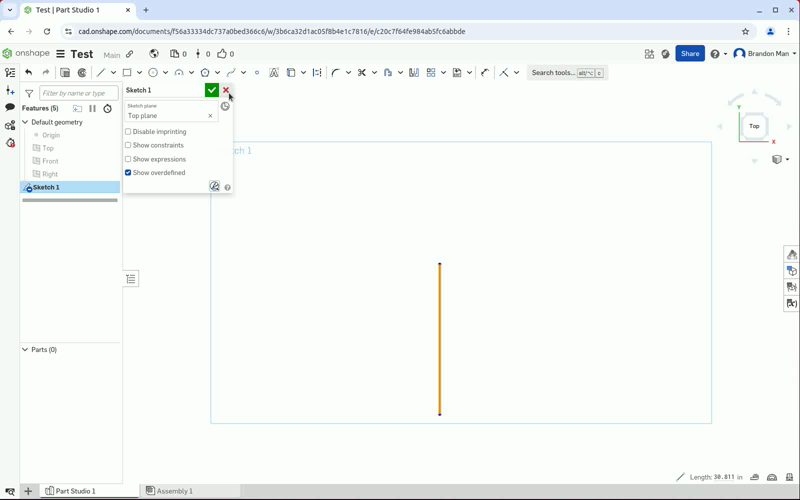
key(shift+h)
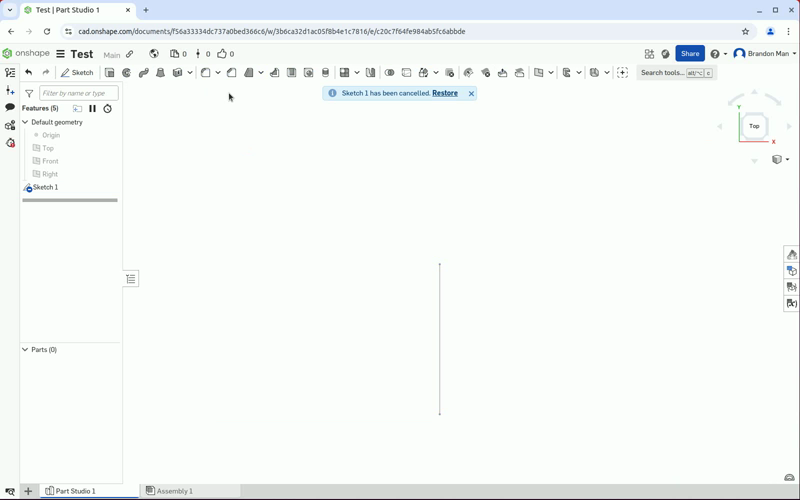
key(shift+s)
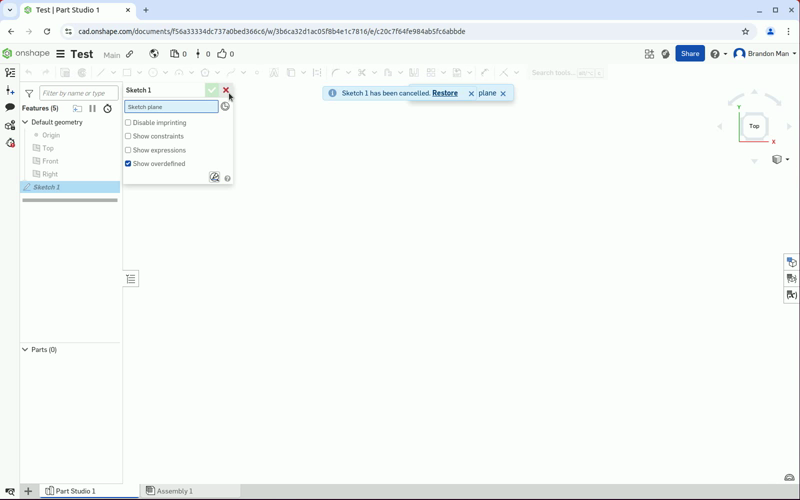
mouse_move(73, 150)
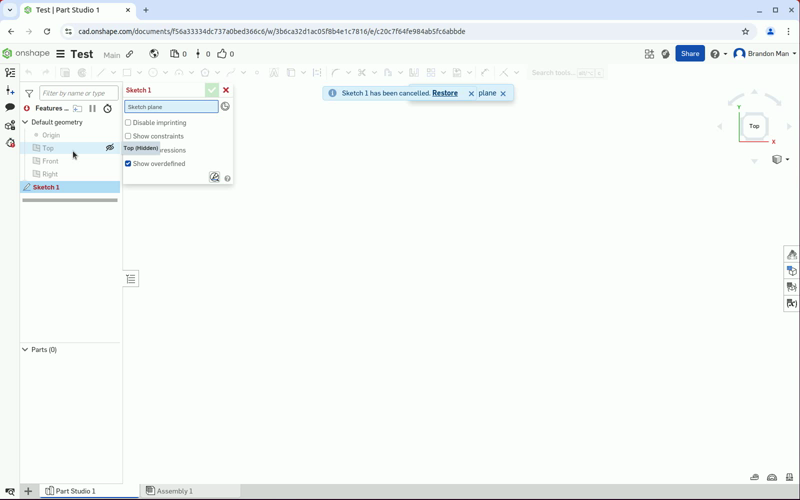
click(73, 150)
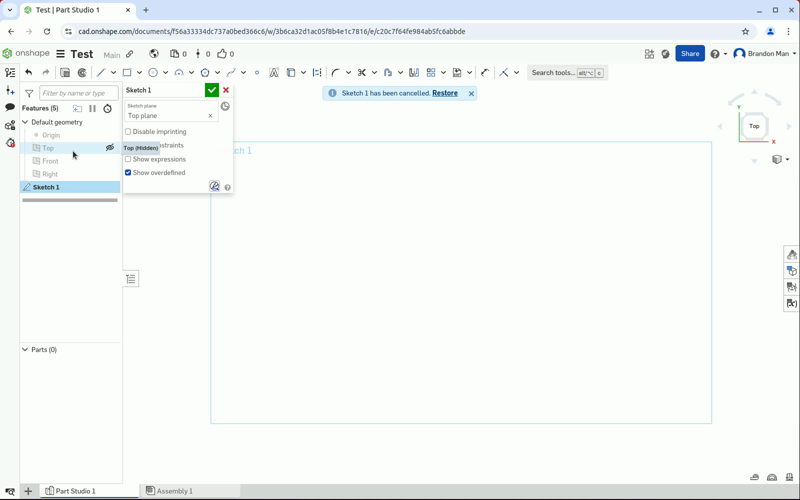
mouse_move(73, 352)
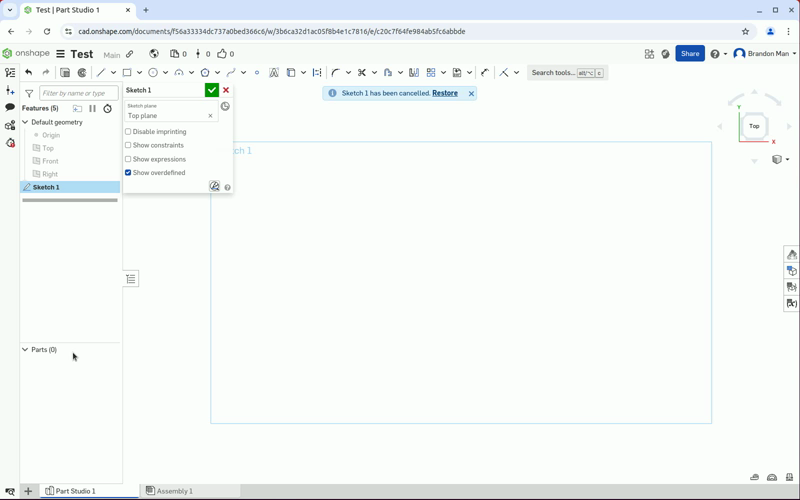
key(y)
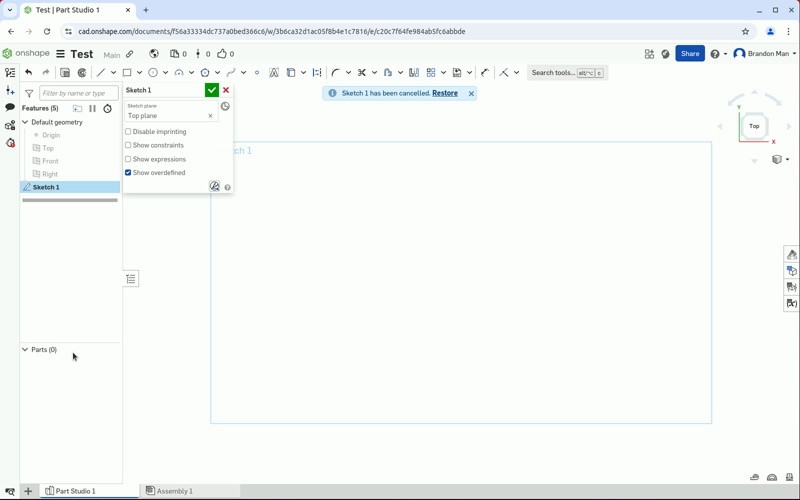
key(l)
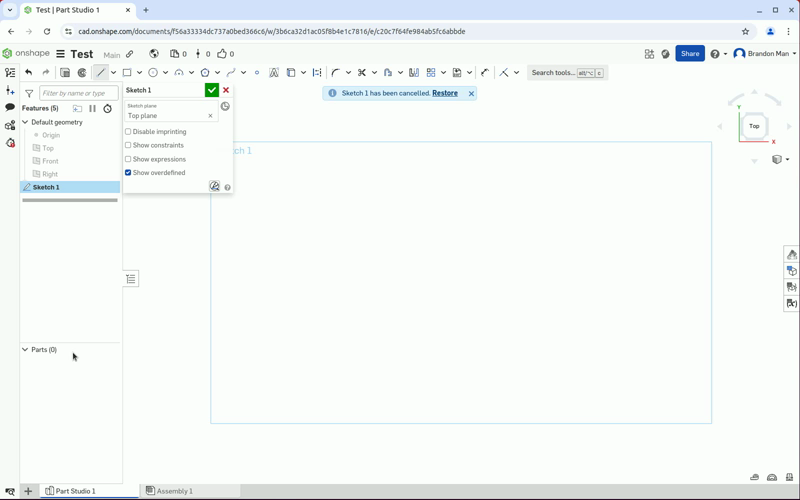
key_down(shift)
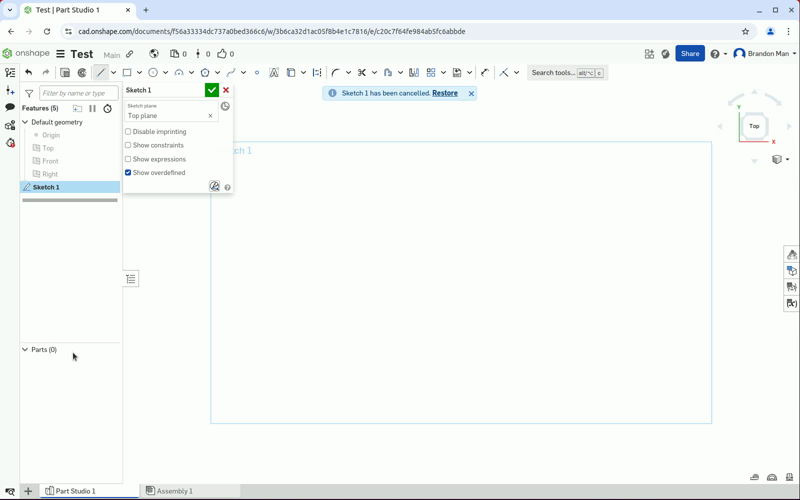
mouse_move(460, 360)
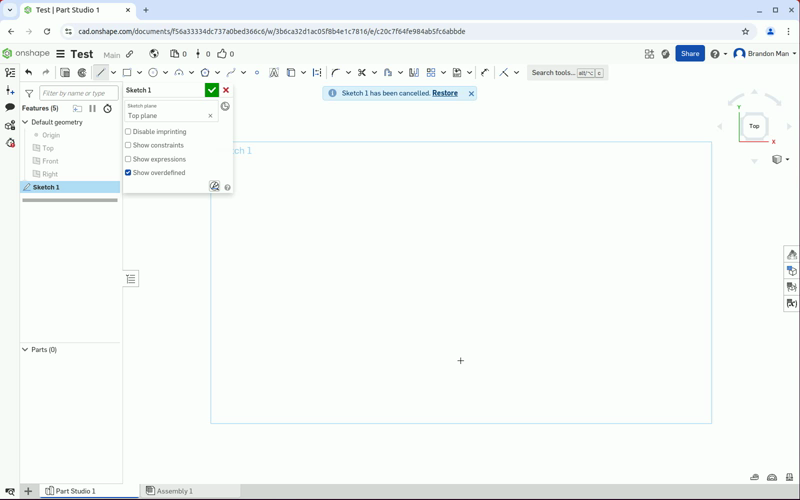
click(460, 360)
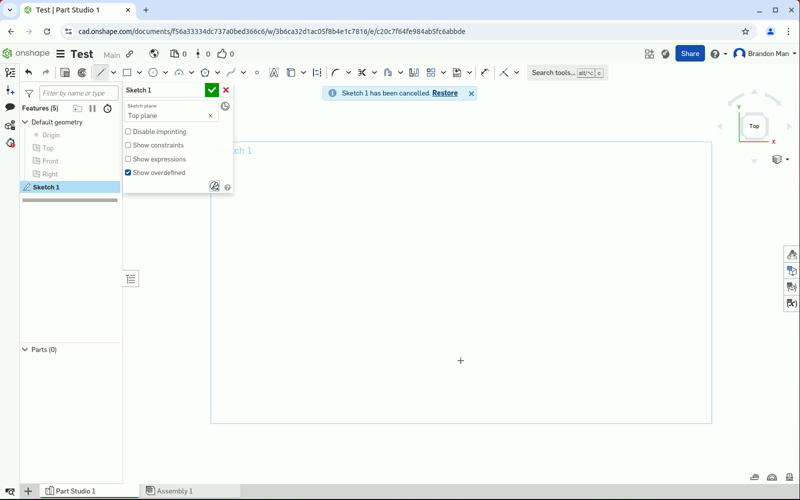
key_up(shift)
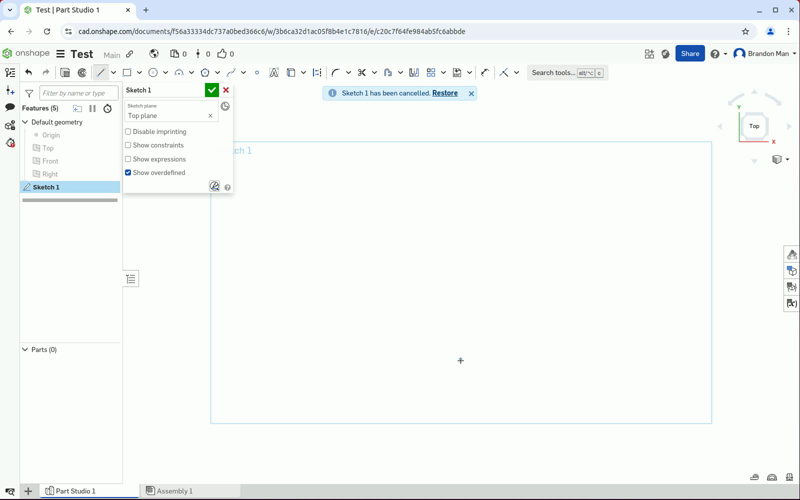
key_down(shift)
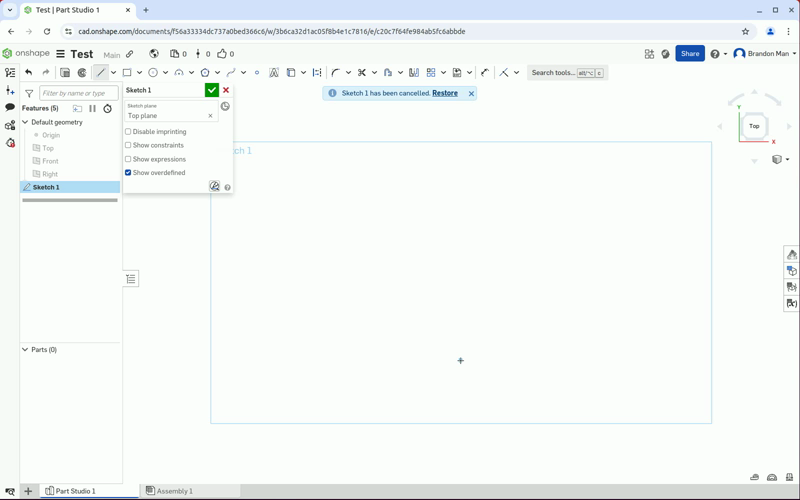
mouse_move(490, 360)
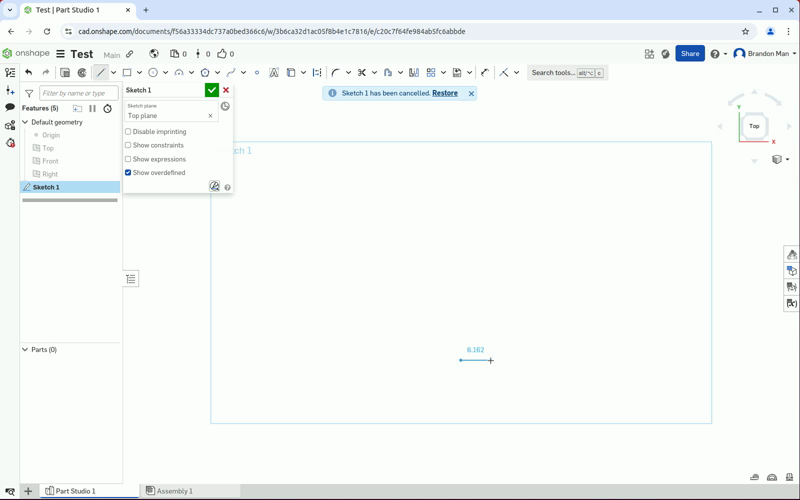
mouse_move(482, 360)
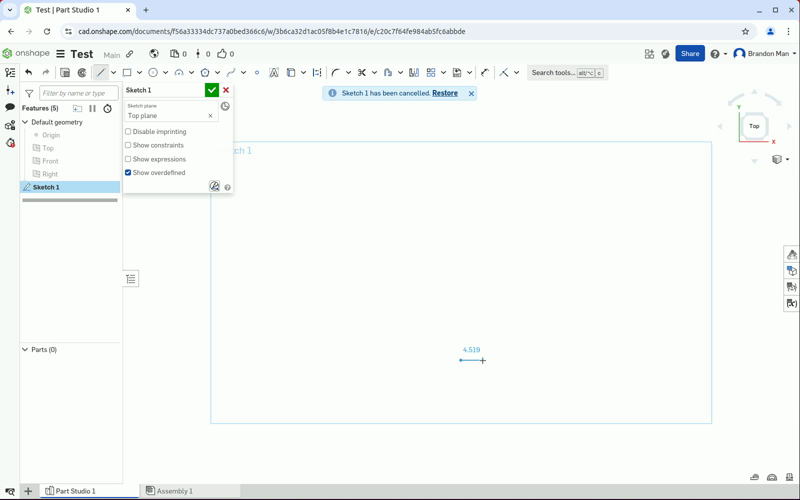
click(482, 360)
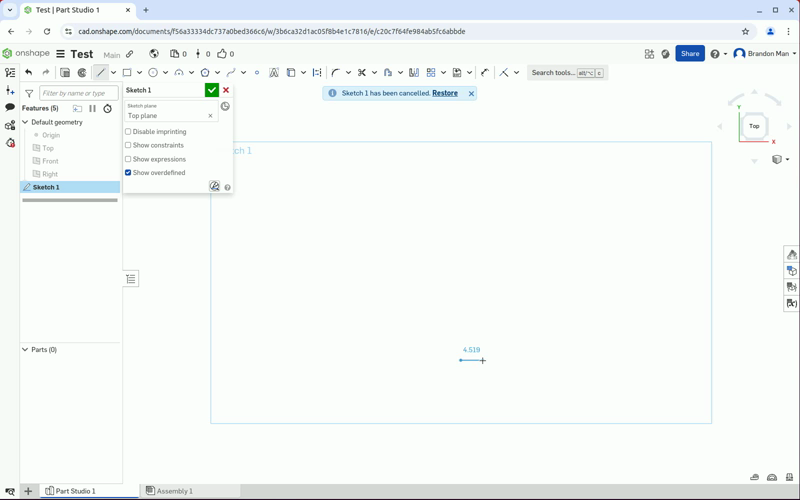
key_up(shift)
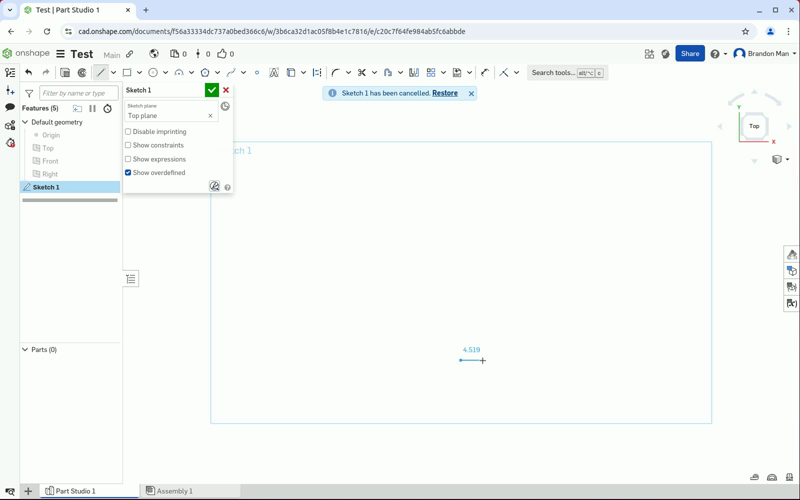
key_down(shift)
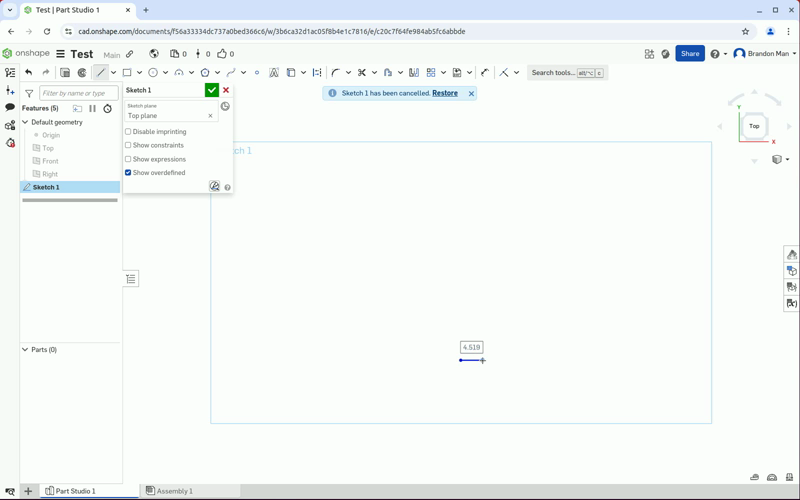
mouse_move(482, 171)
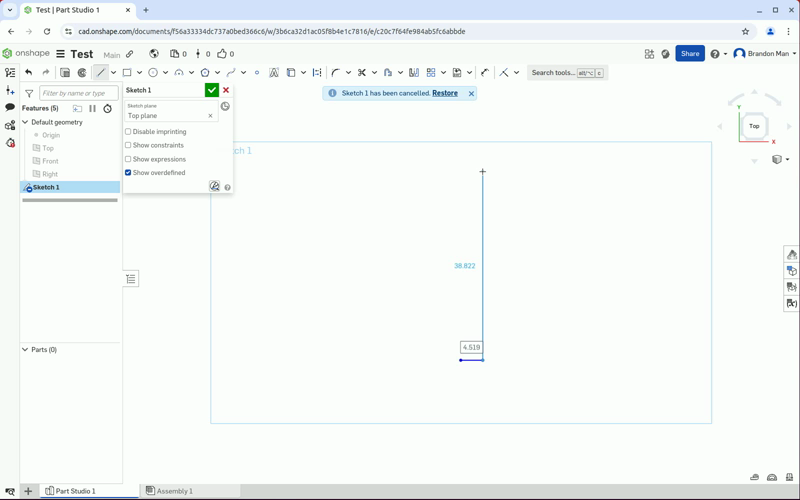
click(482, 171)
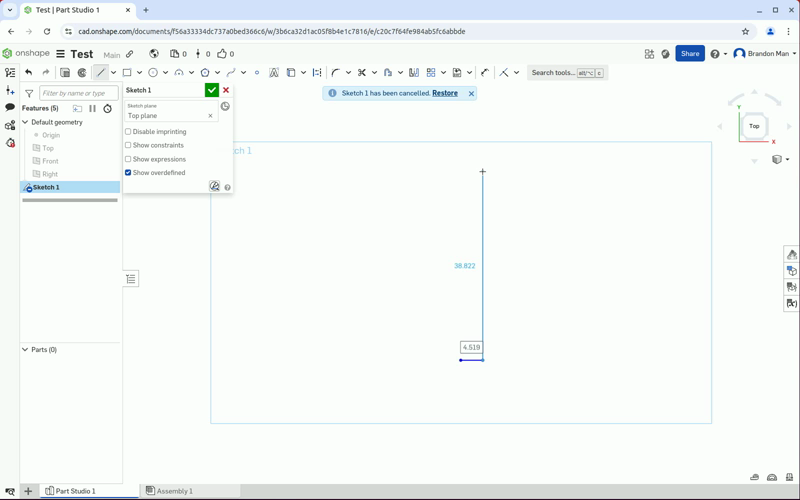
key_up(shift)
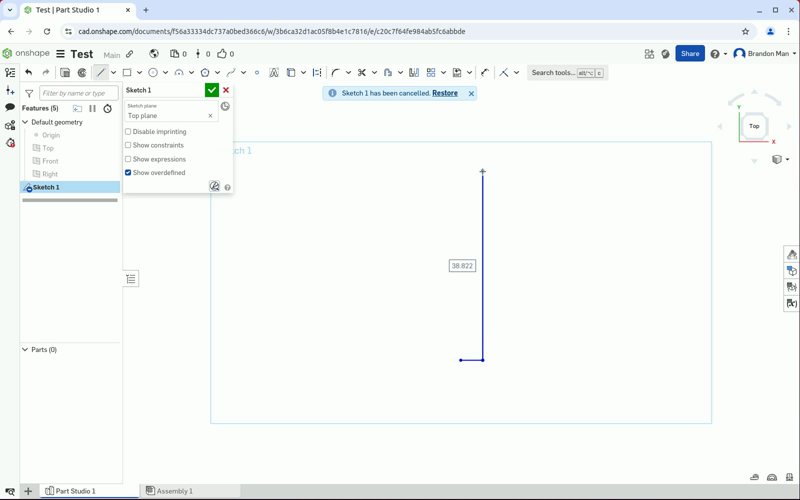
key_down(shift)
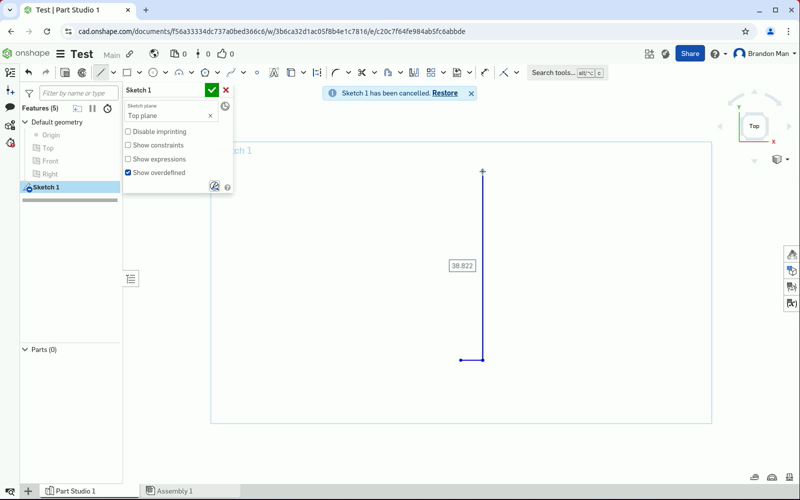
mouse_move(512, 171)
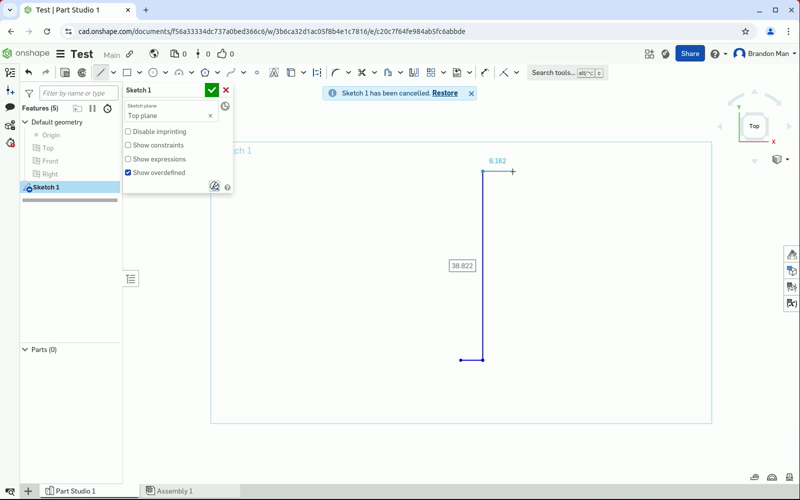
mouse_move(460, 171)
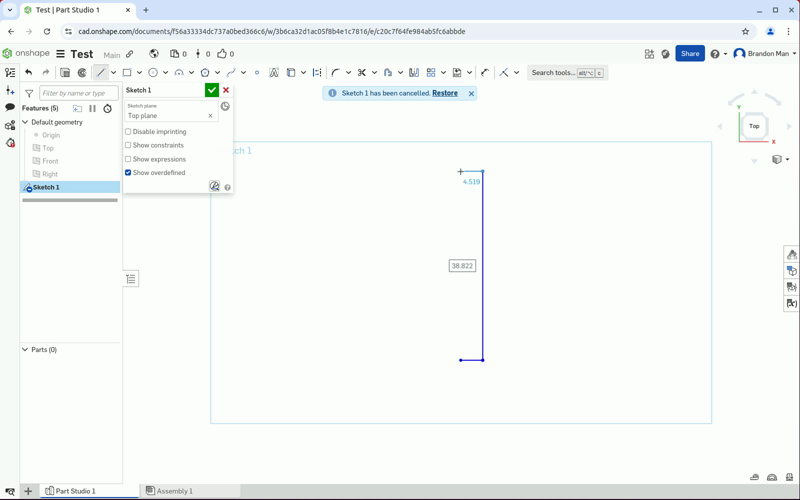
click(460, 171)
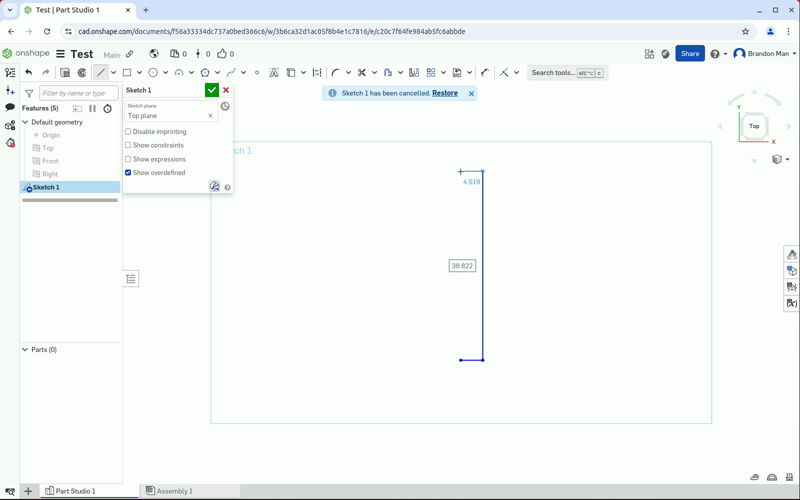
key_up(shift)
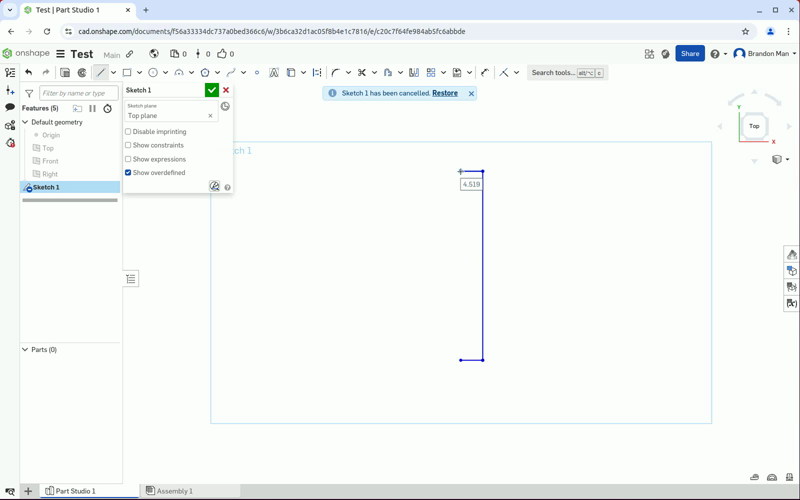
key_down(shift)
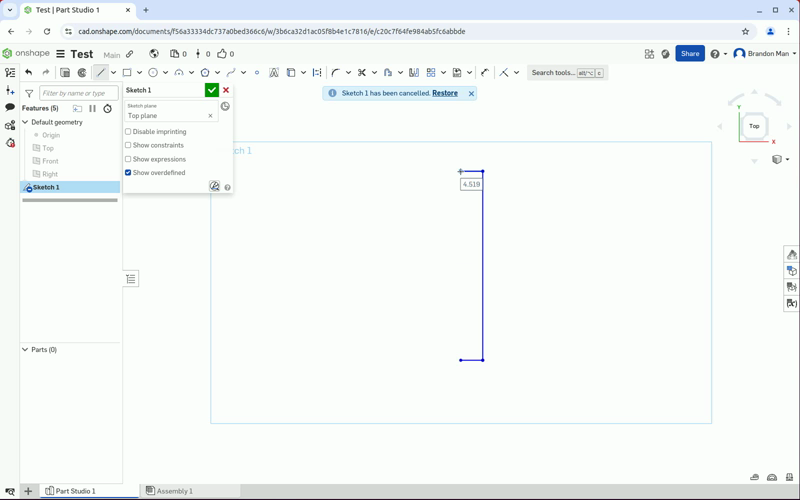
mouse_move(460, 360)
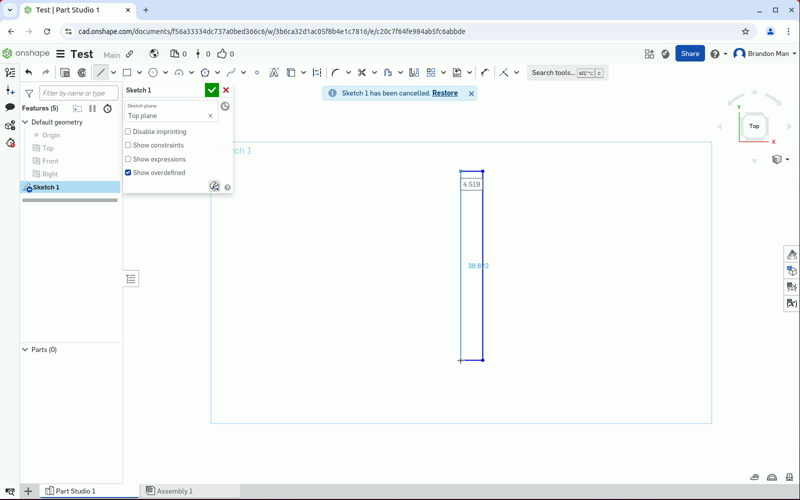
key_up(shift)
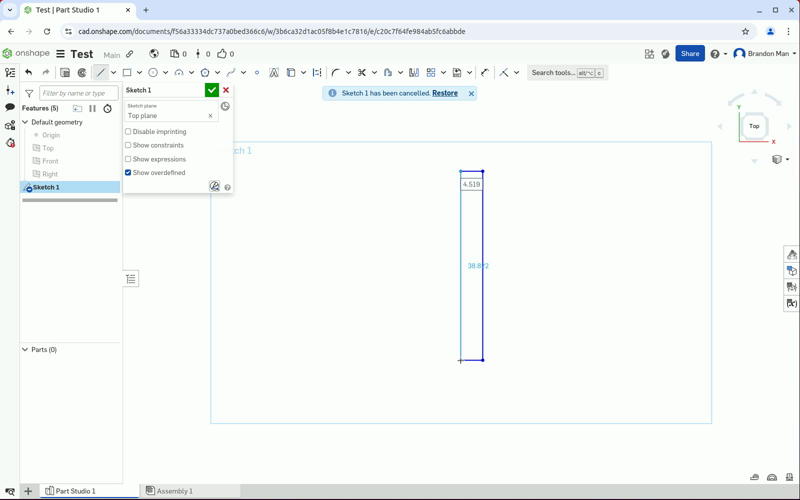
click(460, 360)
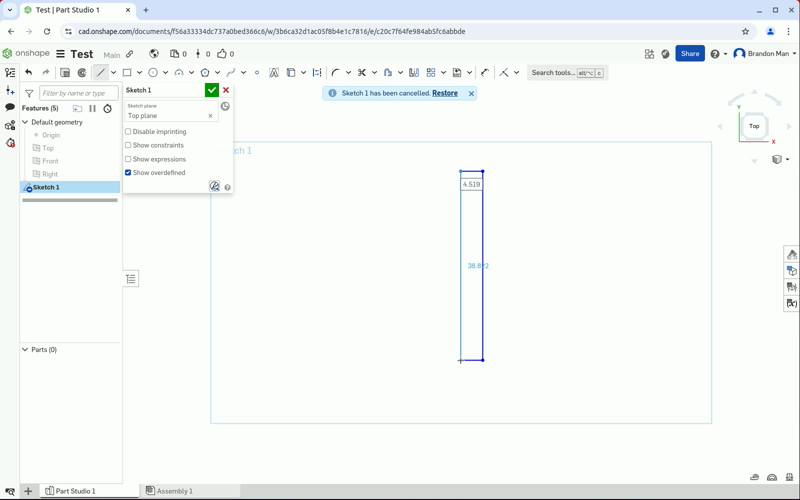
key(esc)
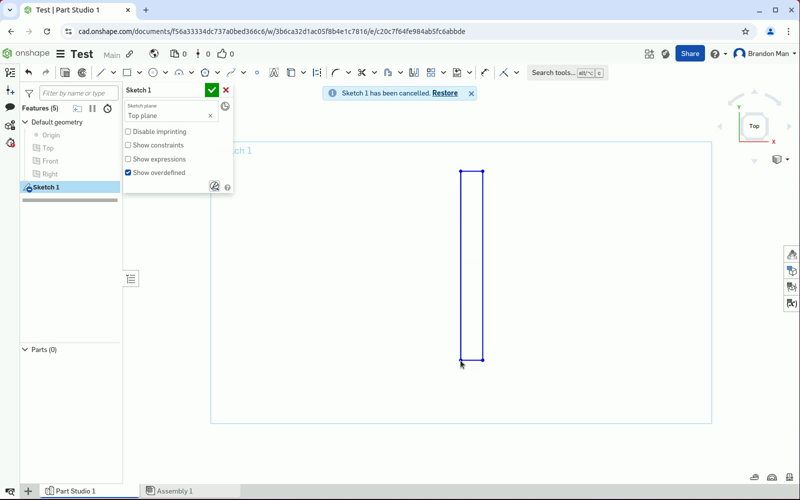
mouse_move(466, 331)
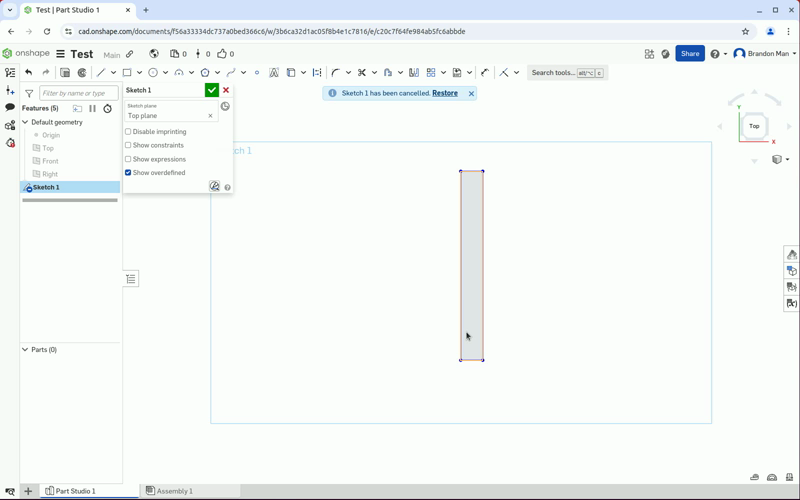
click(466, 331)
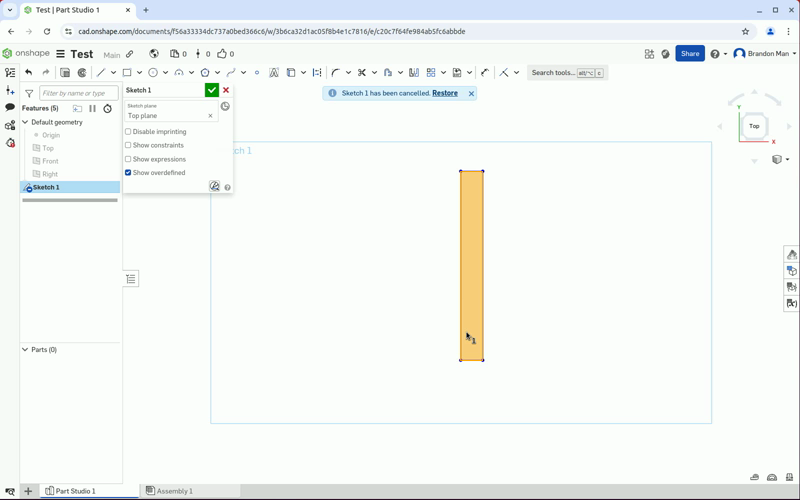
mouse_move(73, 352)
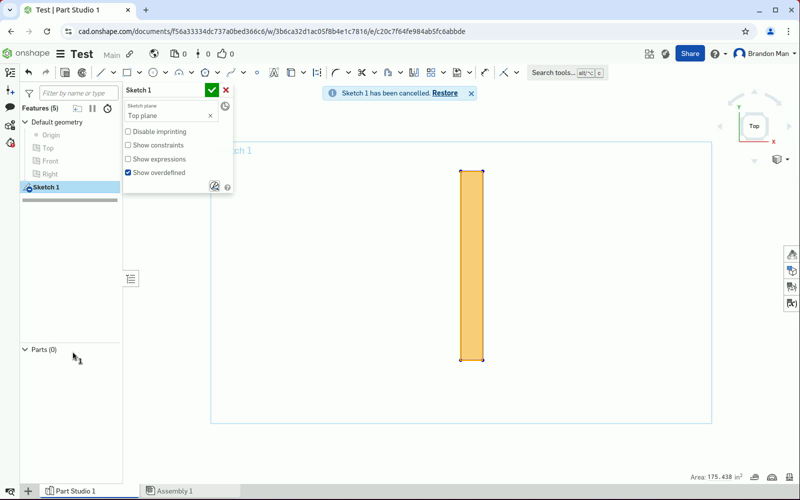
key(shift+y)
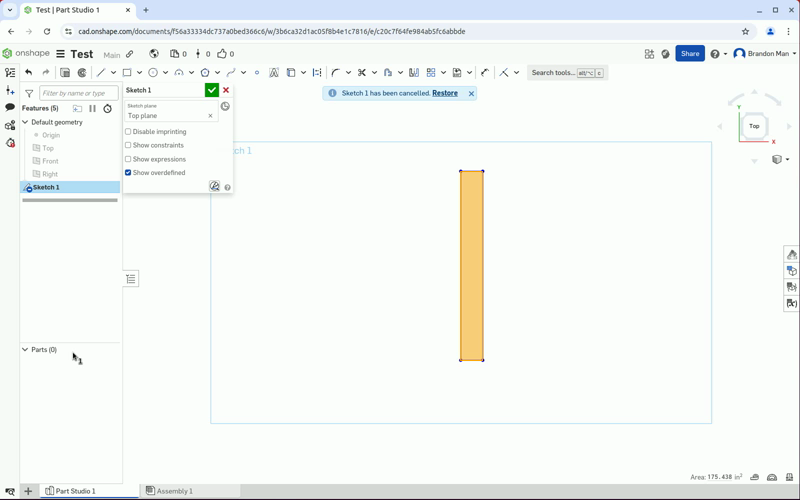
key(shift+e)
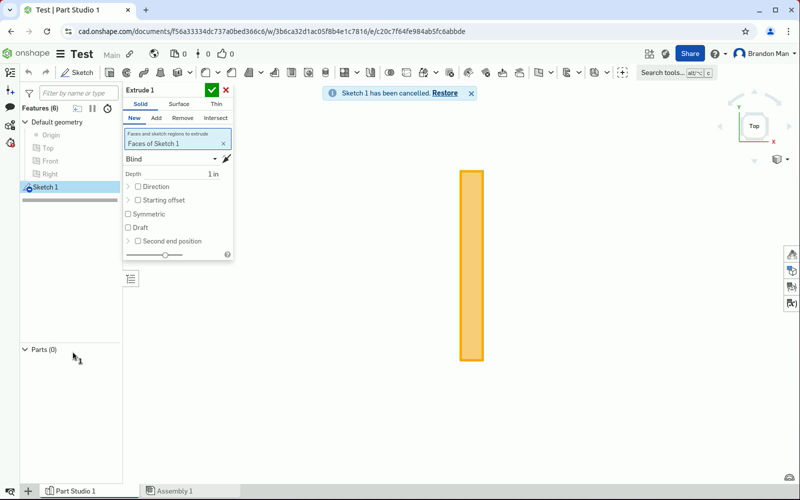
mouse_move(143, 106)
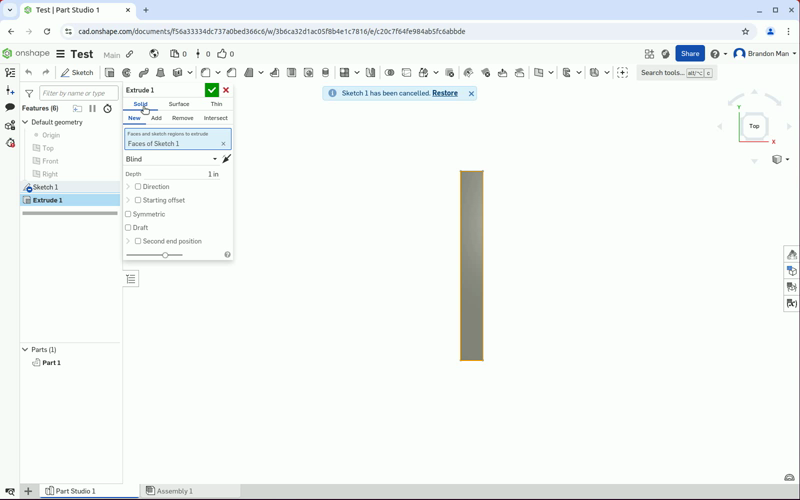
click(143, 106)
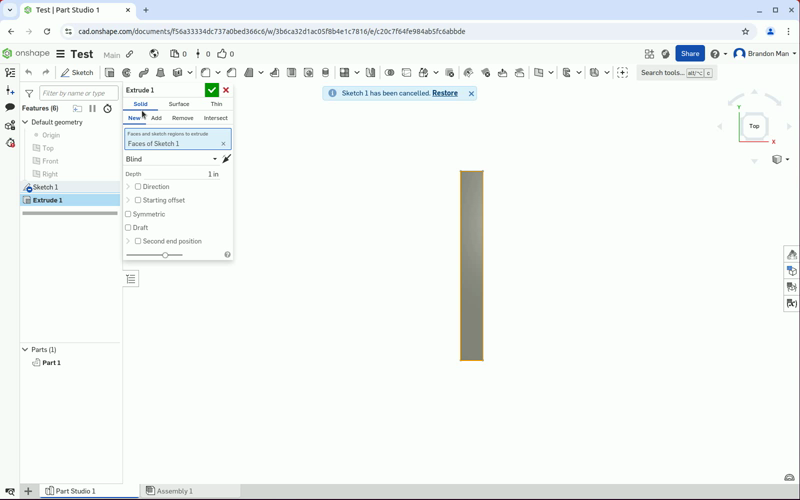
mouse_move(137, 120)
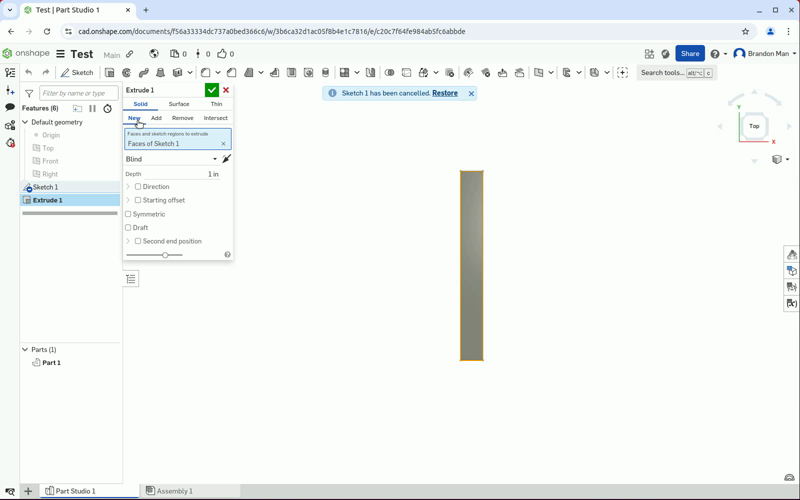
click(137, 120)
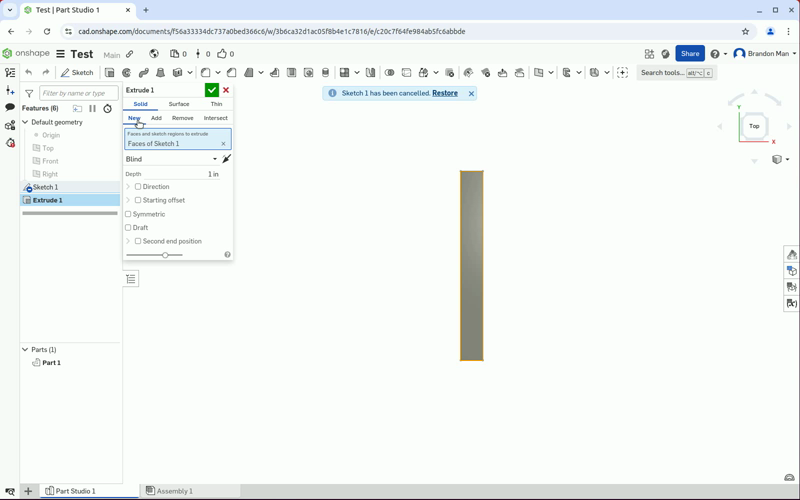
key(tab, 4)
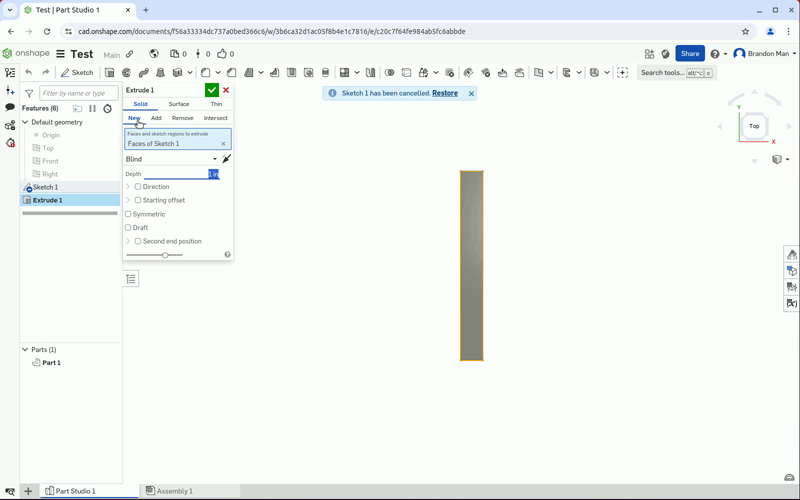
text(0.963)
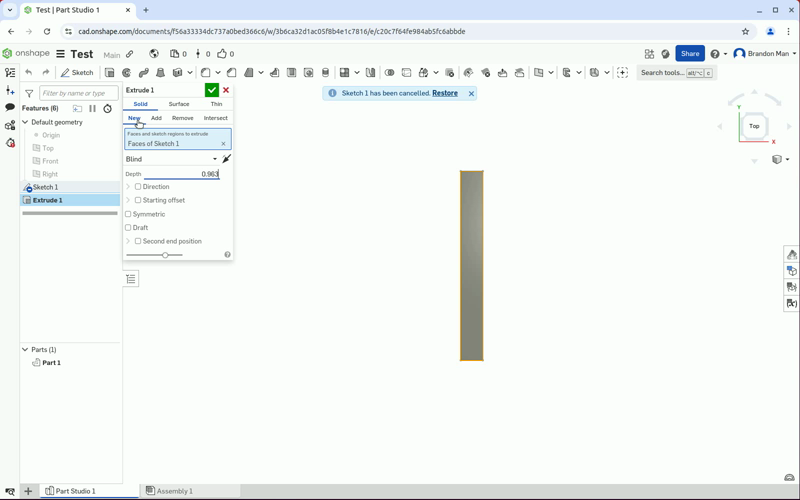
key(enter)
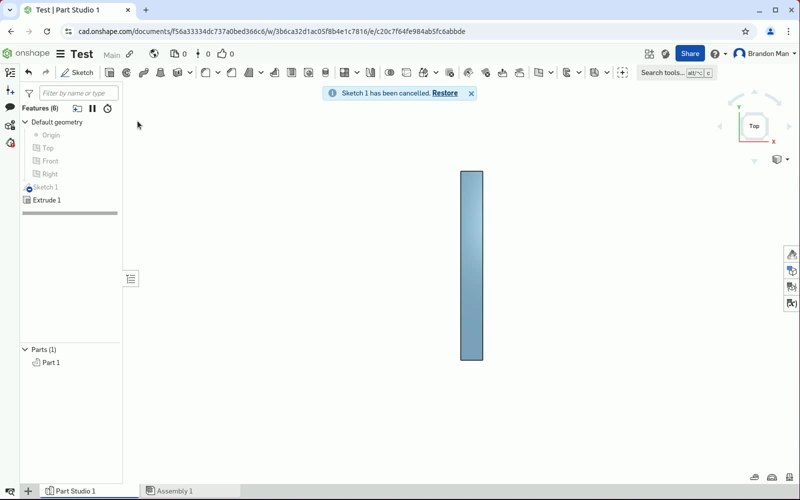
key(shift+h)
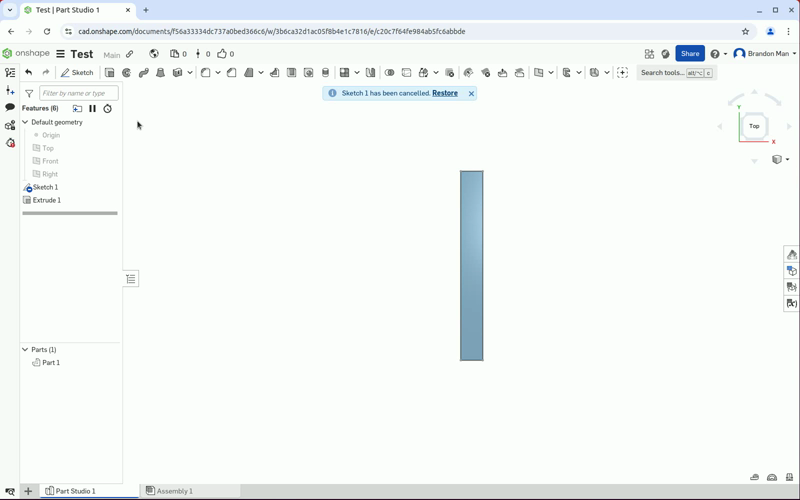
key(shift+h)
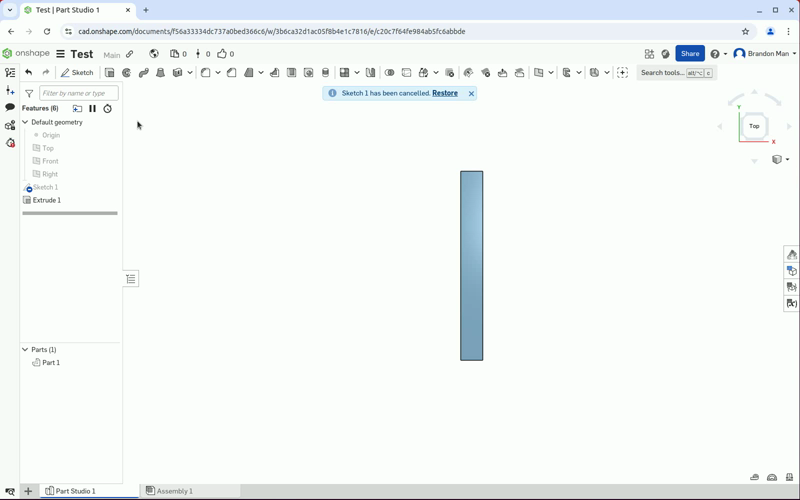
mouse_move(73, 189)
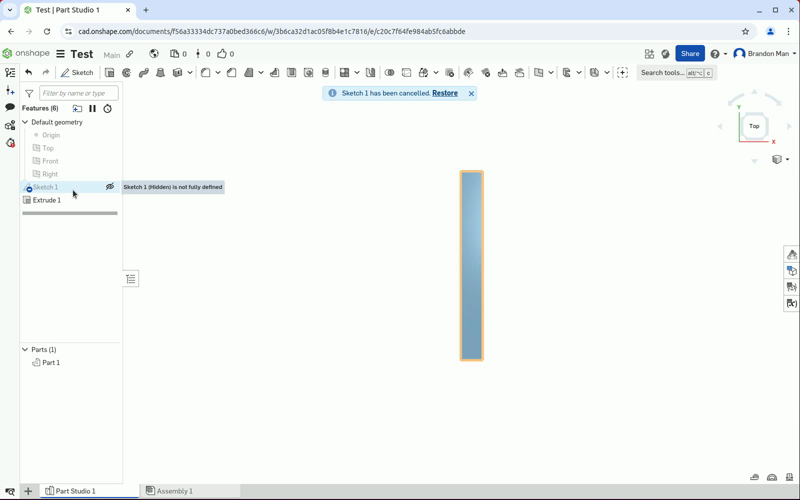
click(73, 189)
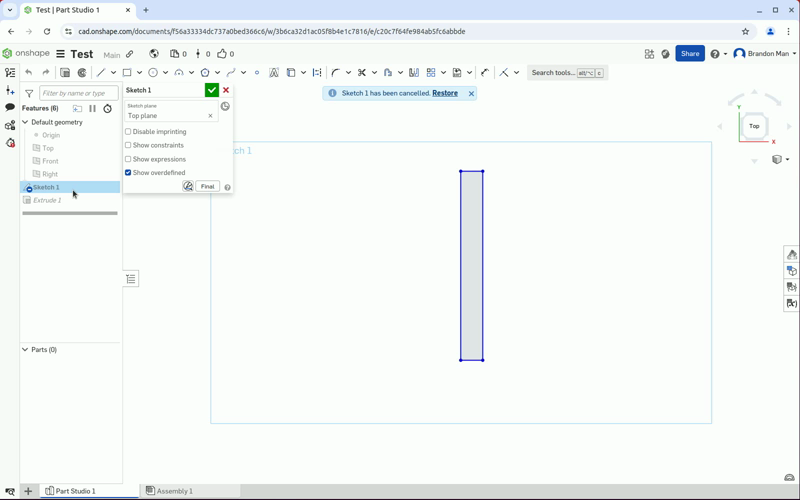
mouse_move(229, 92)
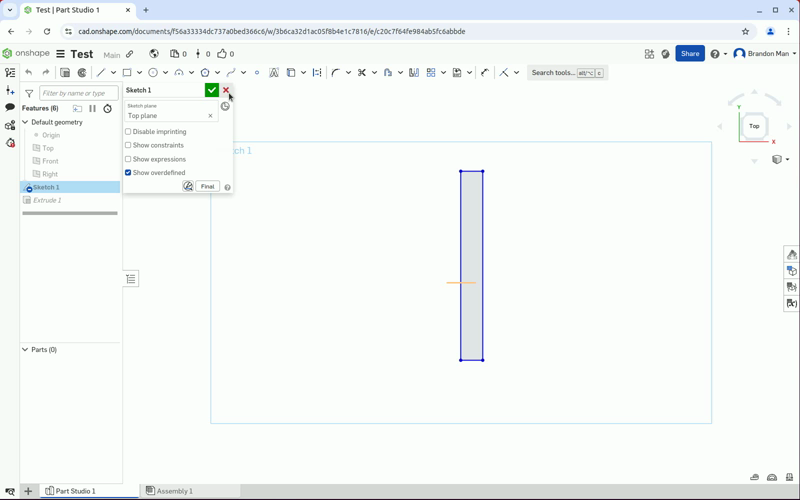
click(229, 92)
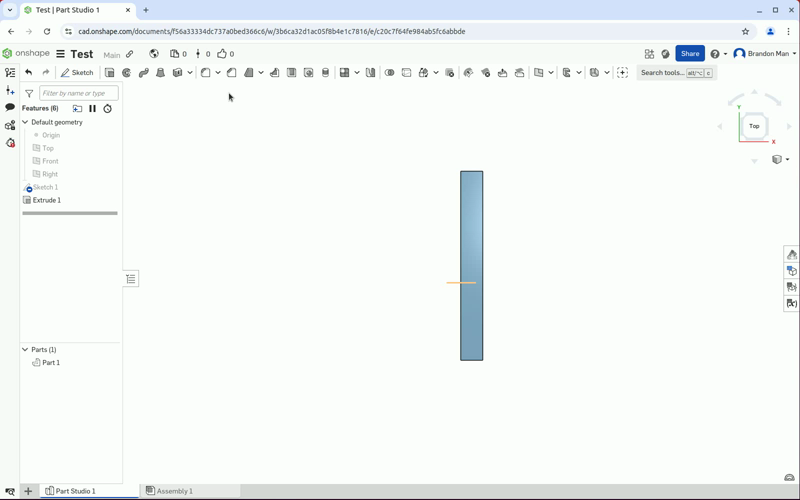
mouse_move(541, 75)
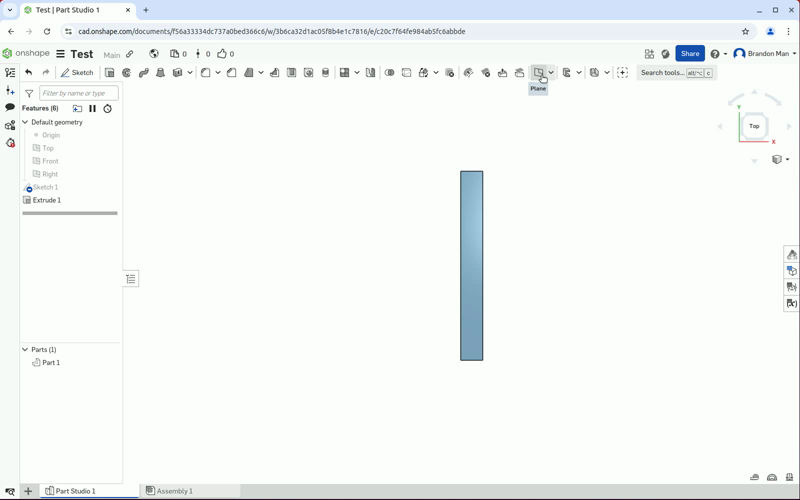
click(541, 75)
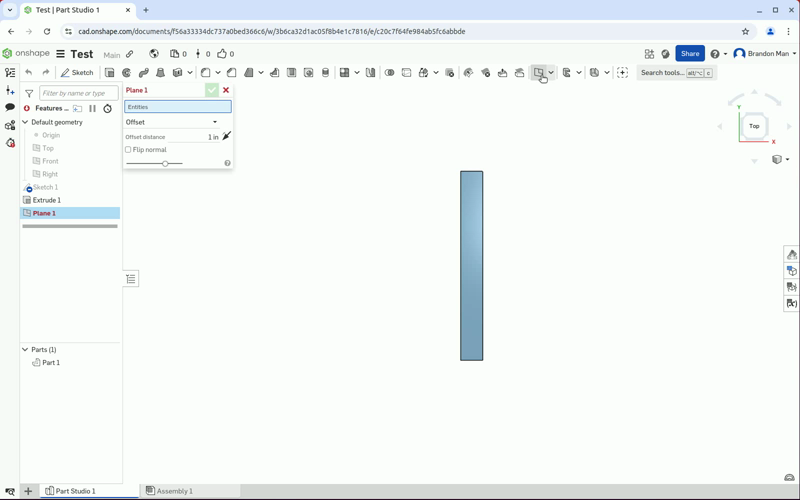
mouse_move(73, 150)
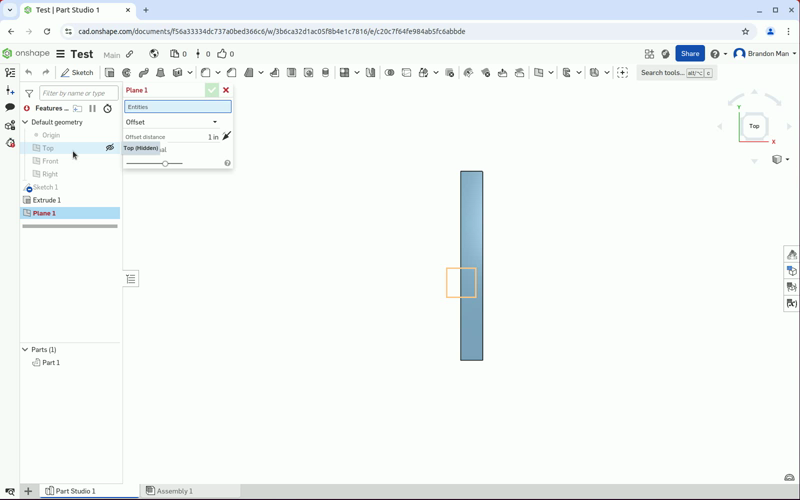
click(73, 150)
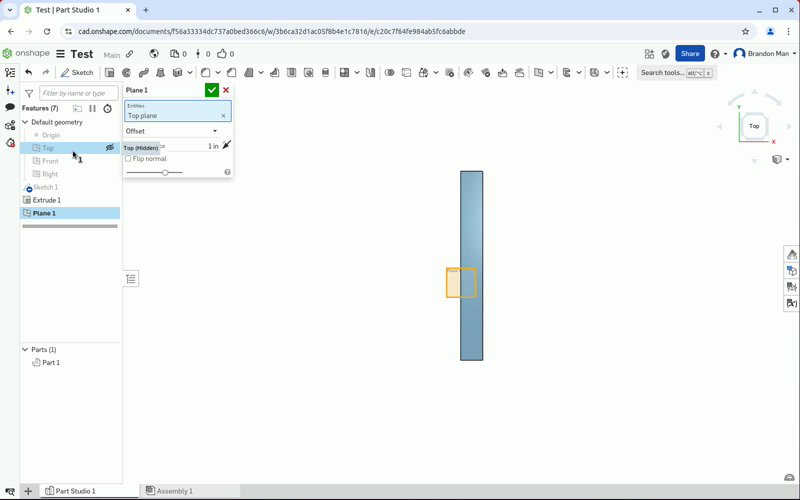
key(tab, 2)
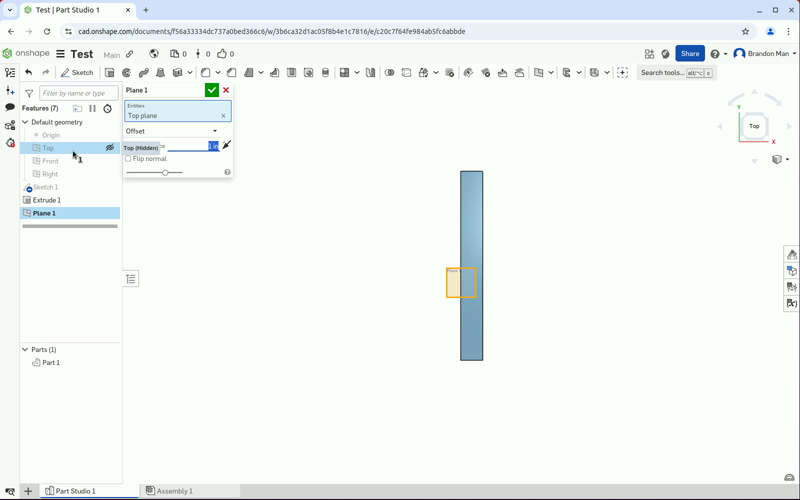
text(0.955)
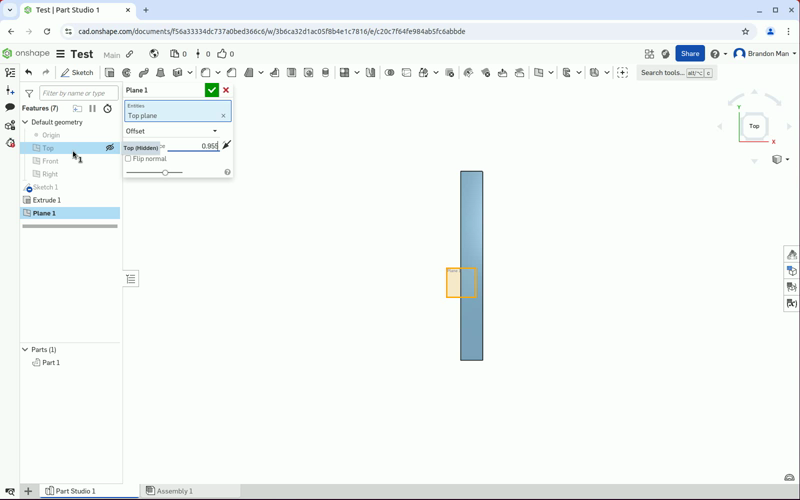
key(enter, 2)
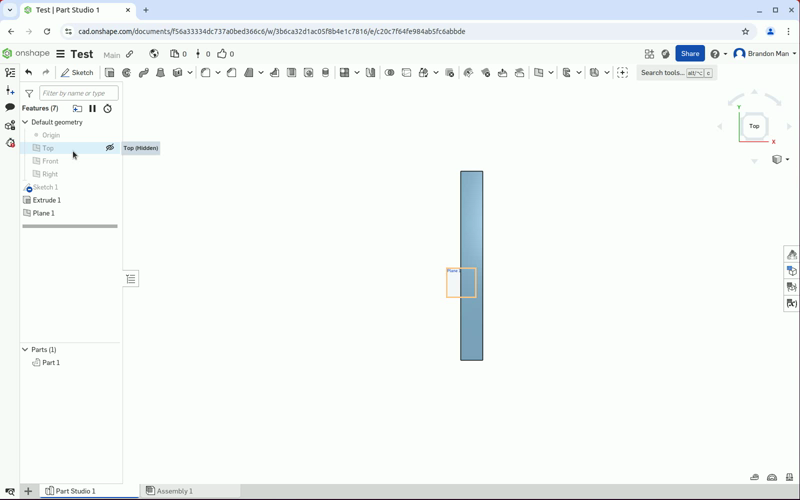
key(shift+s)
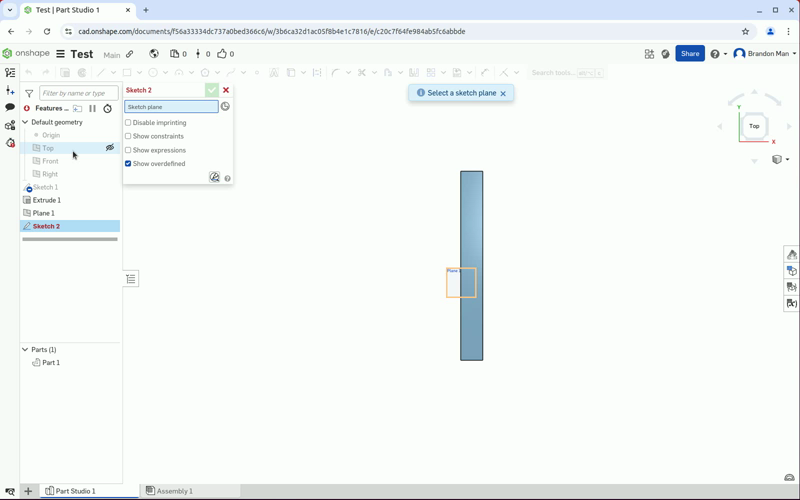
mouse_move(73, 215)
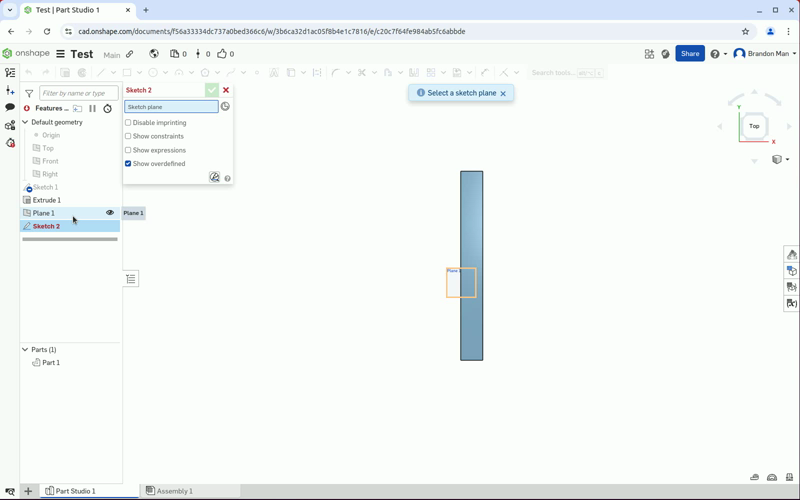
click(73, 215)
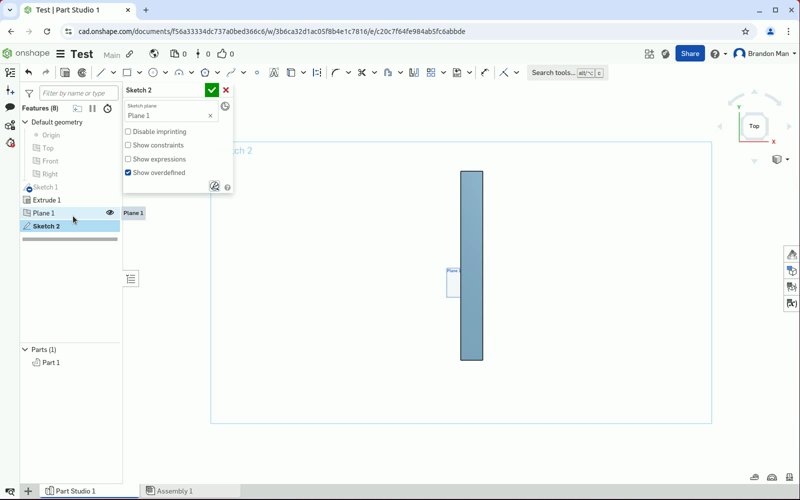
mouse_move(73, 352)
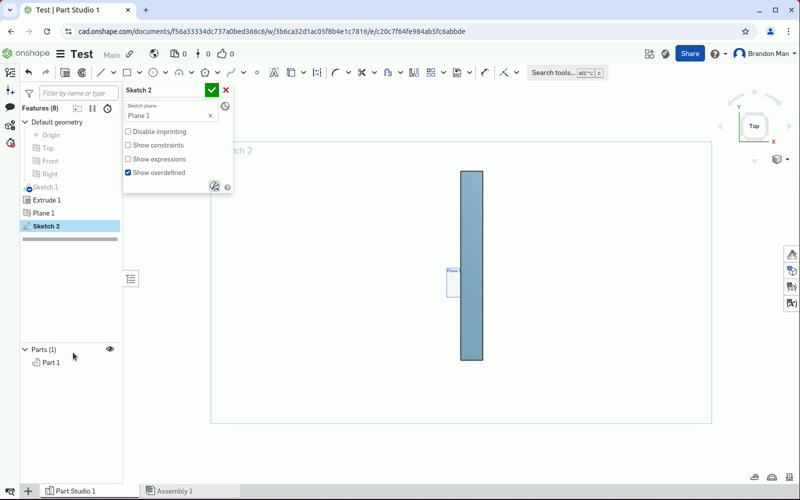
key(y)
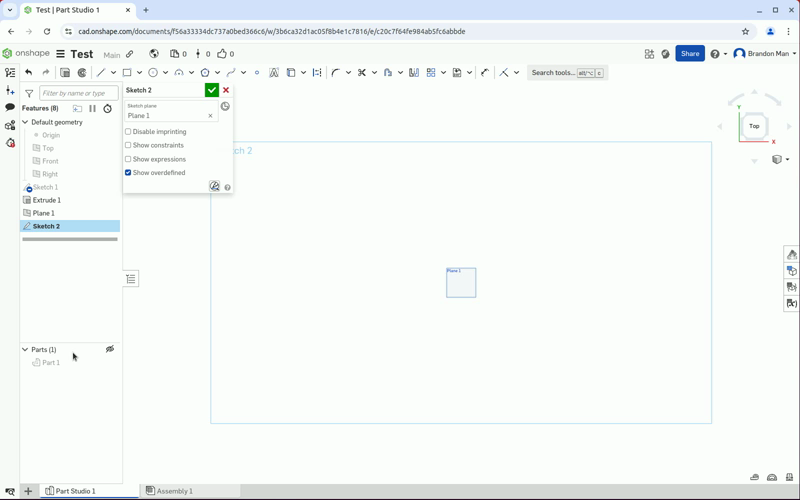
key(l)
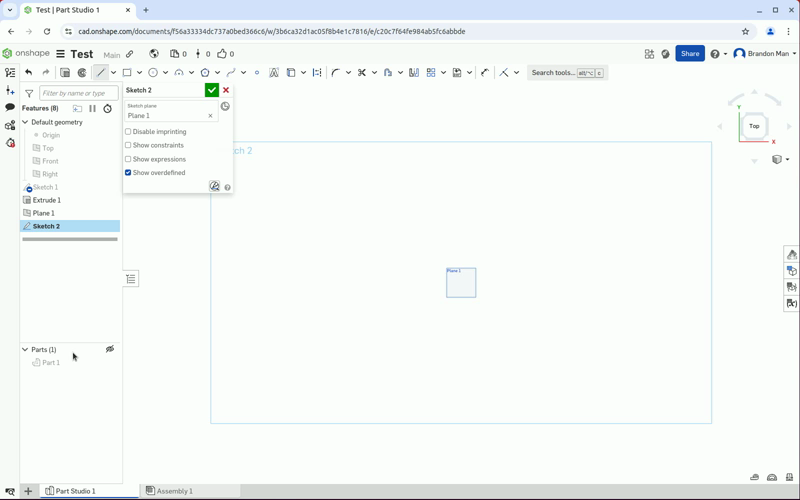
key_down(shift)
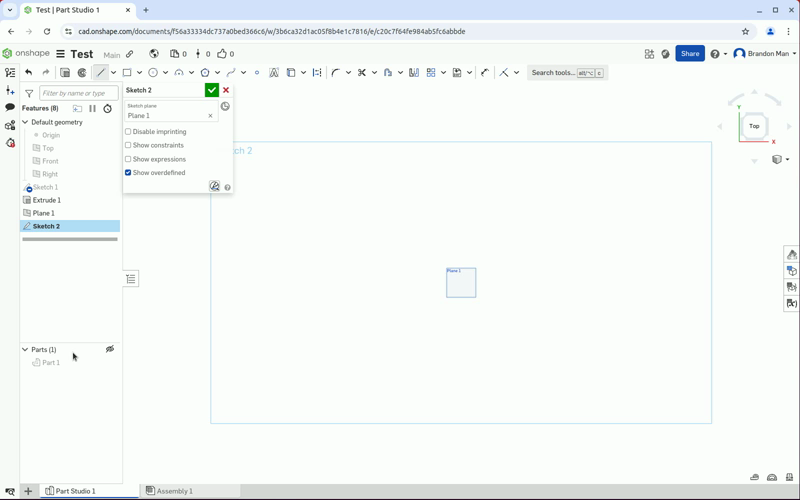
mouse_move(460, 360)
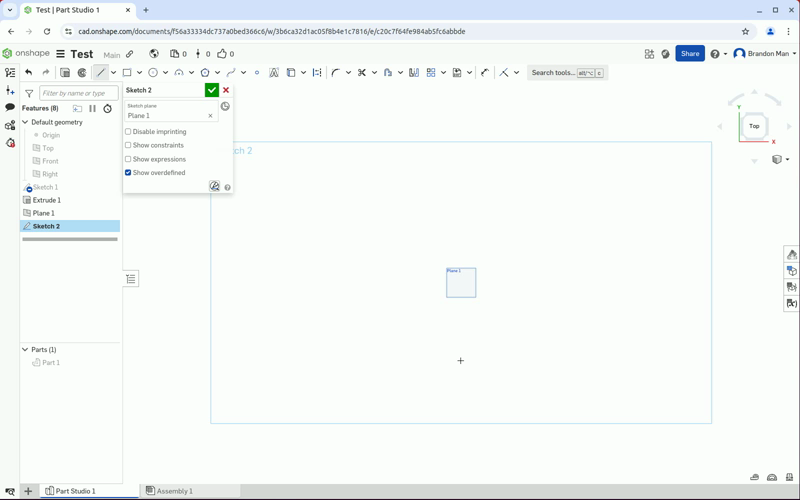
click(460, 360)
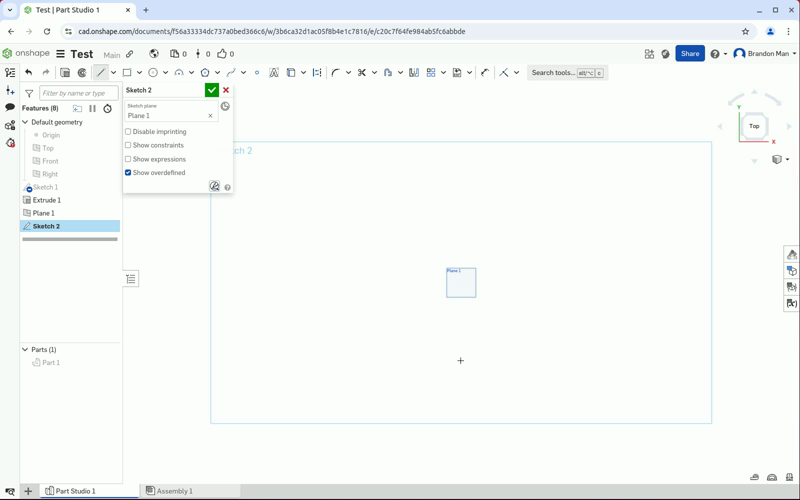
key_up(shift)
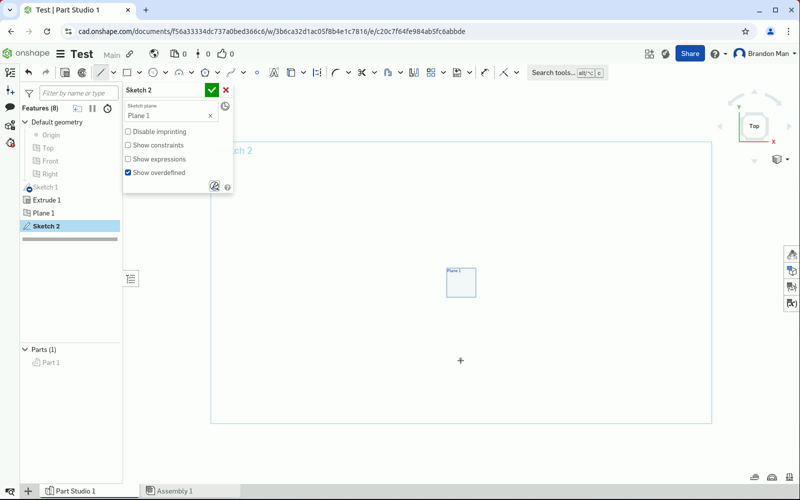
key_down(shift)
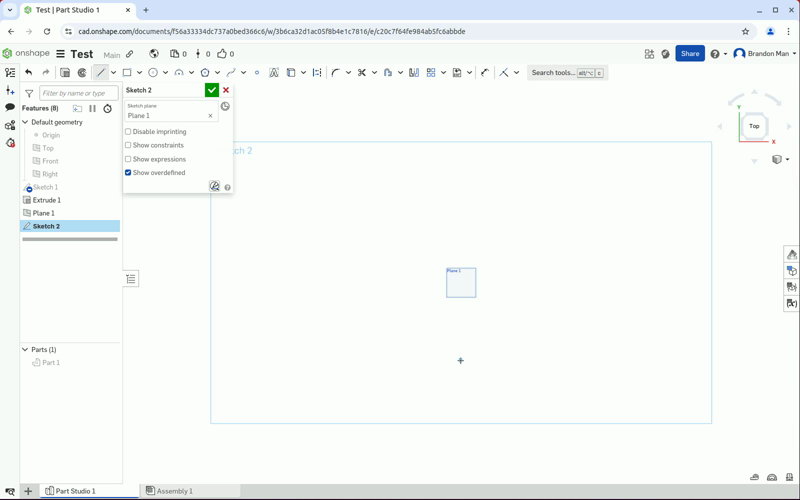
mouse_move(490, 360)
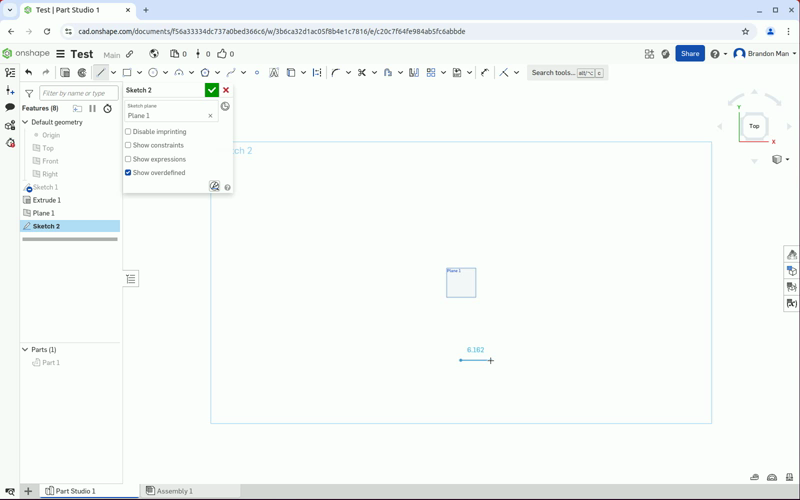
mouse_move(466, 360)
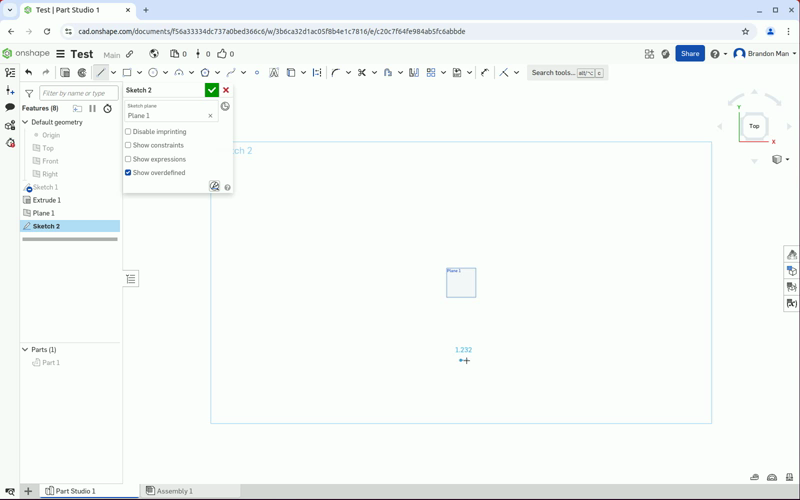
scroll(6)
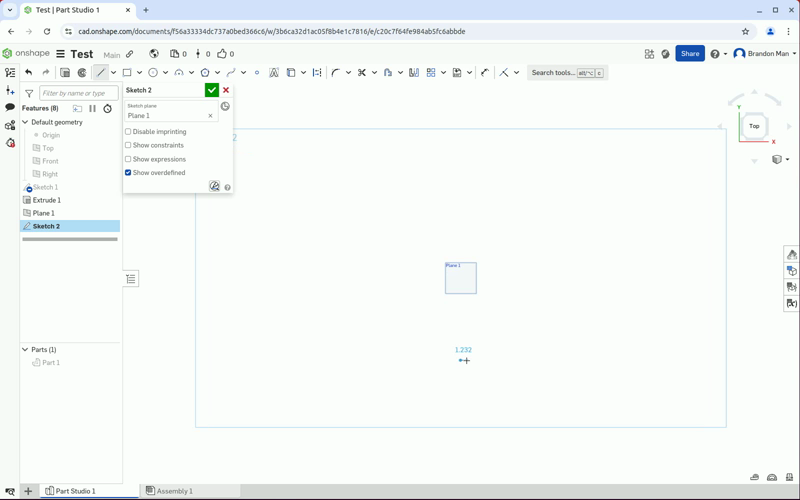
scroll(6)
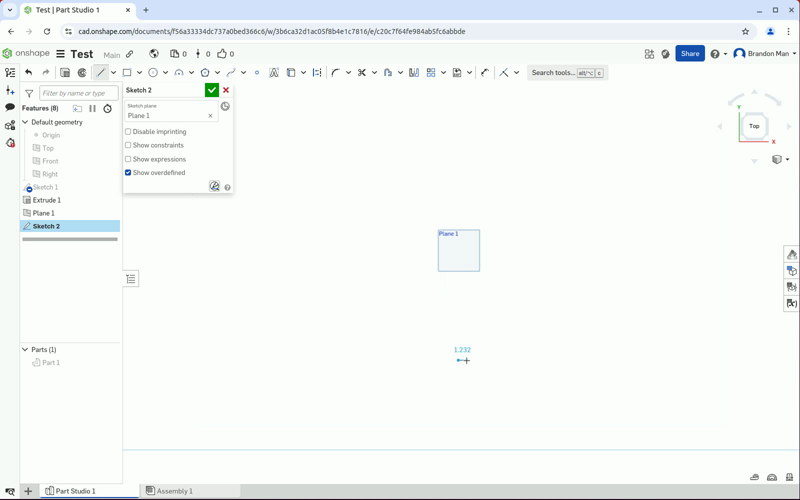
scroll(6)
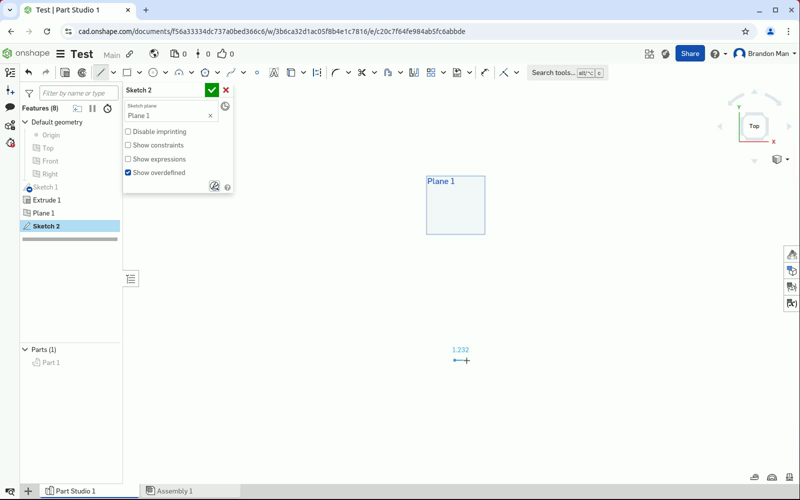
scroll(6)
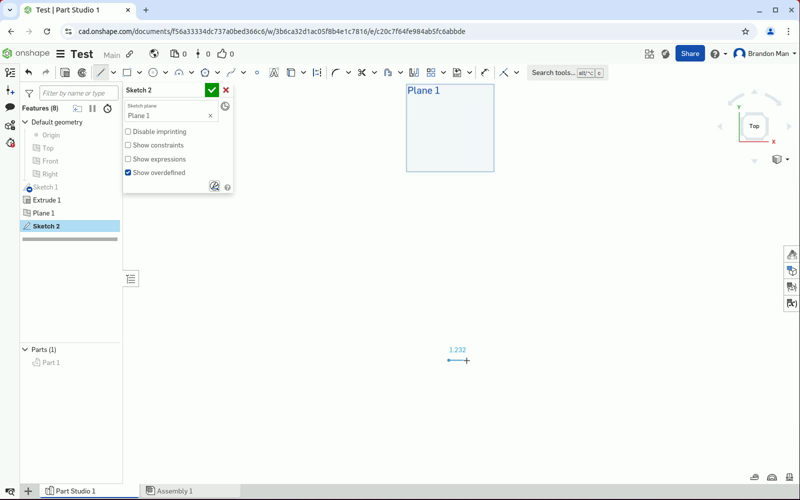
scroll(6)
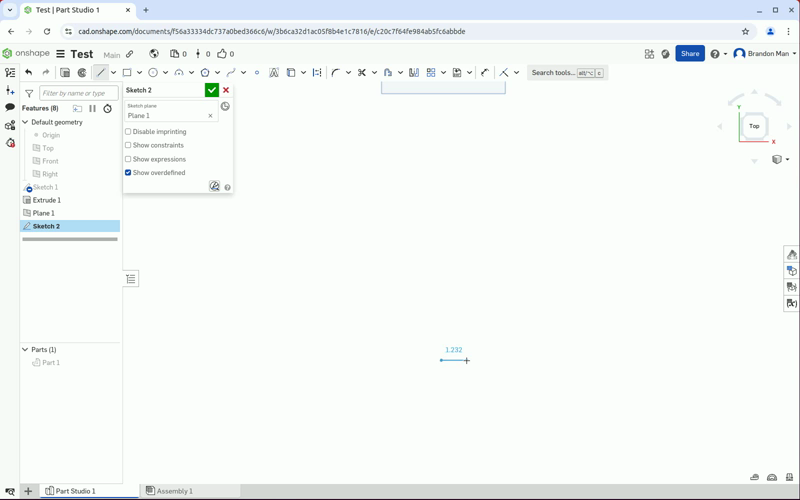
scroll(6)
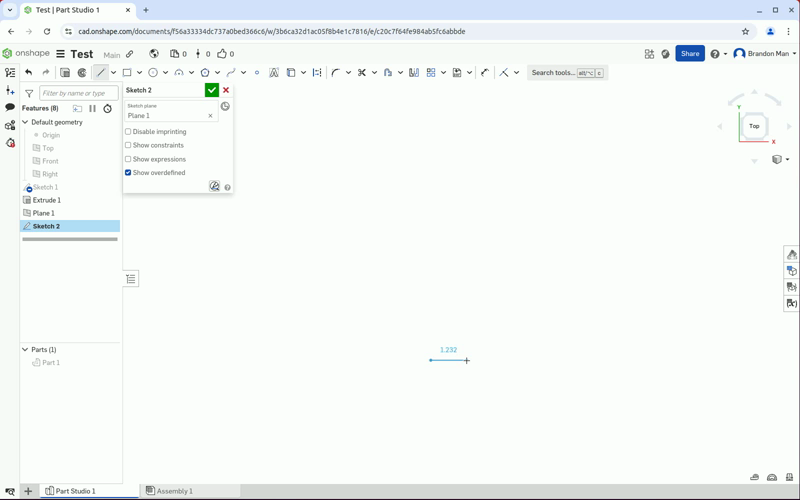
scroll(6)
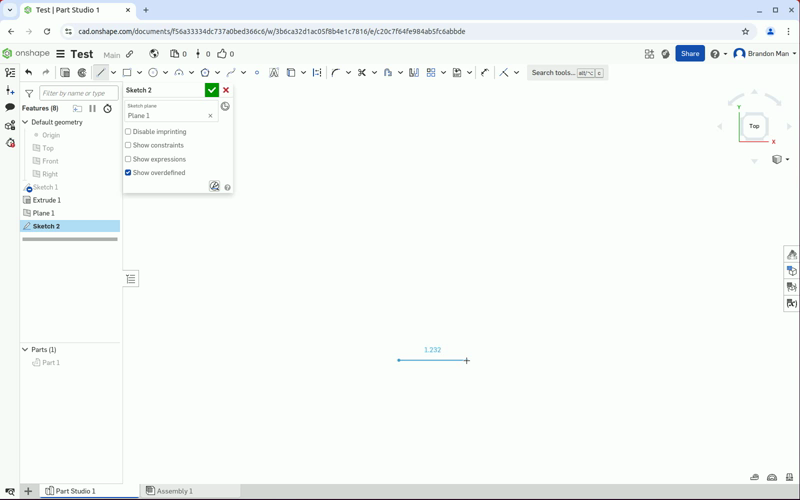
click(466, 360)
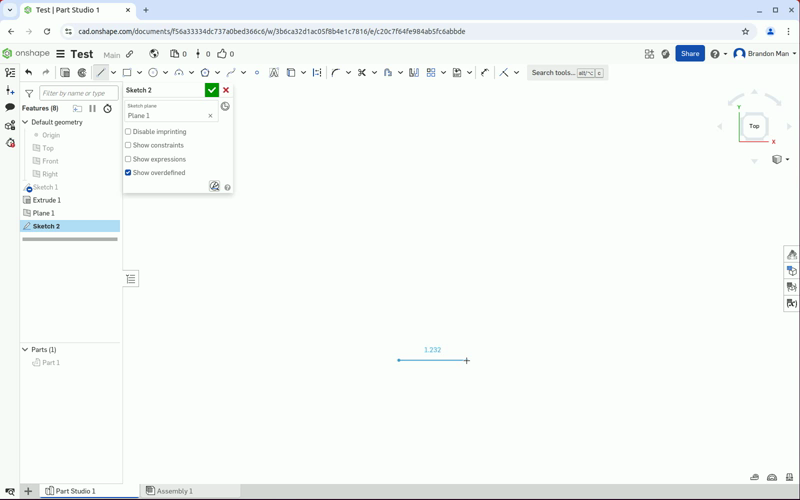
scroll(-6)
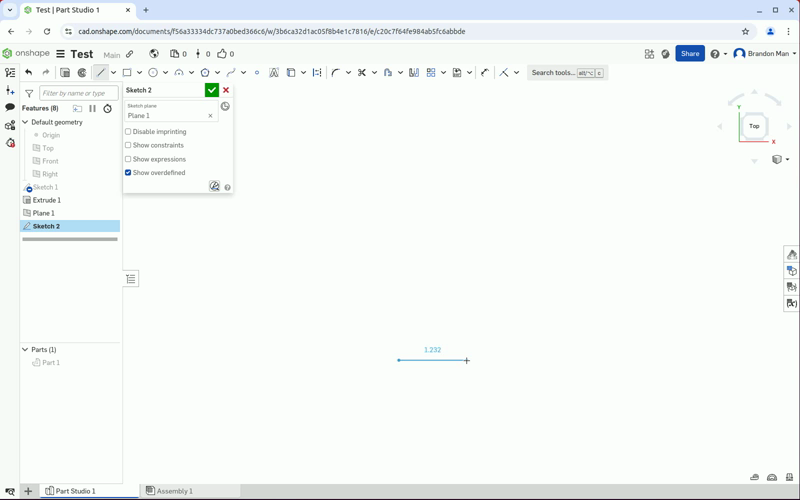
scroll(-6)
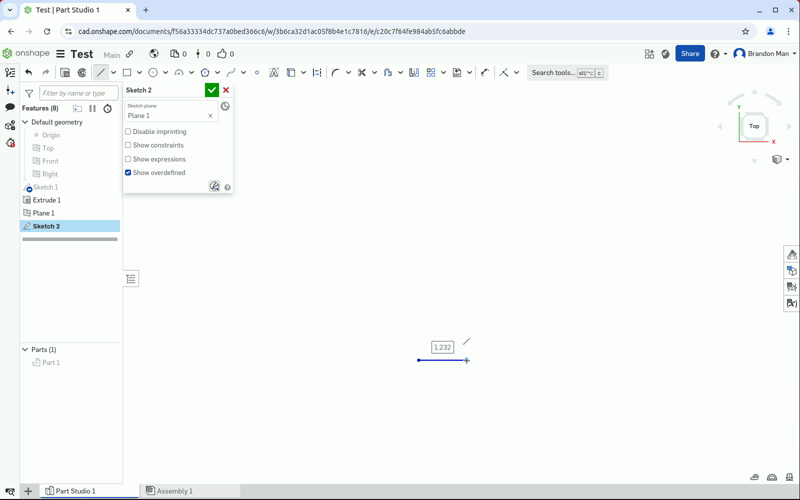
scroll(-6)
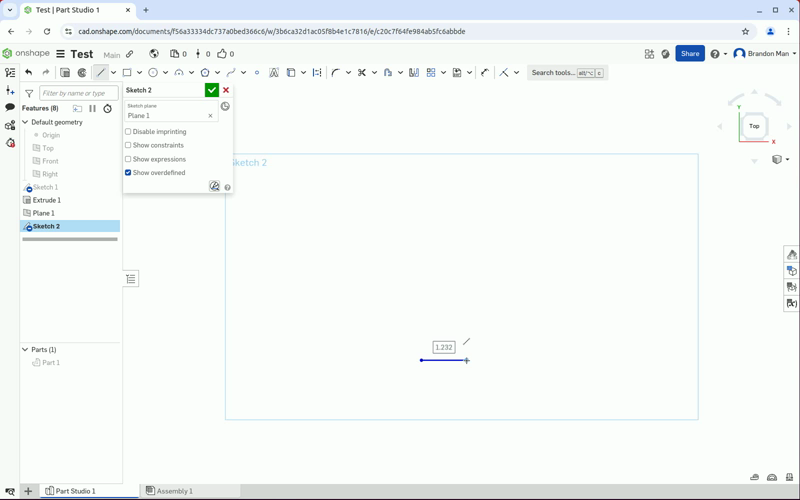
scroll(-6)
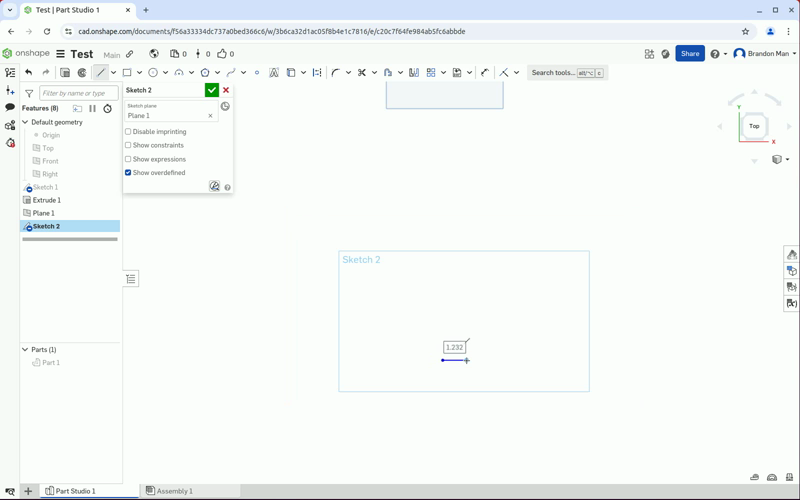
scroll(-6)
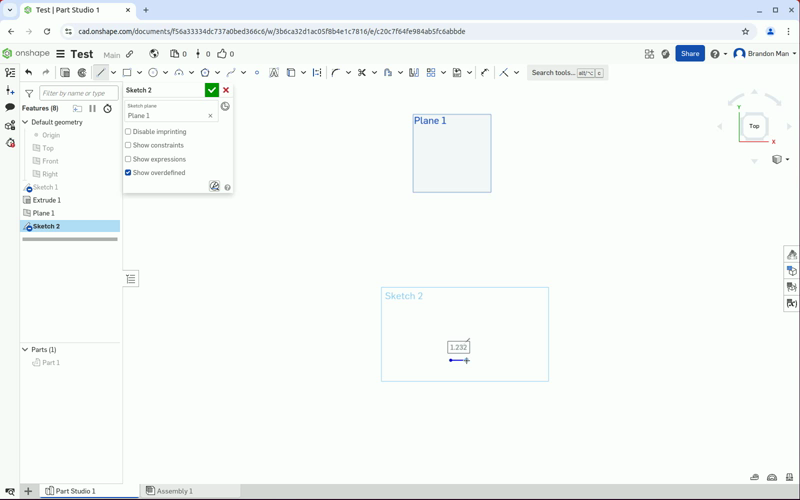
scroll(-6)
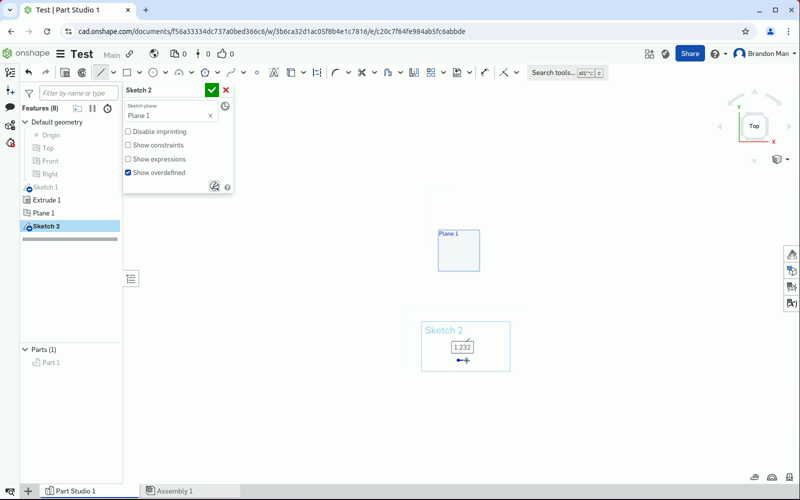
scroll(-6)
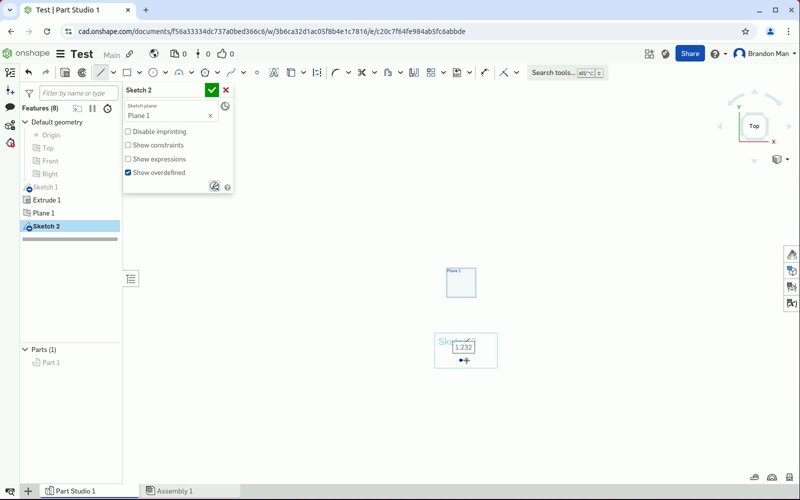
key_up(shift)
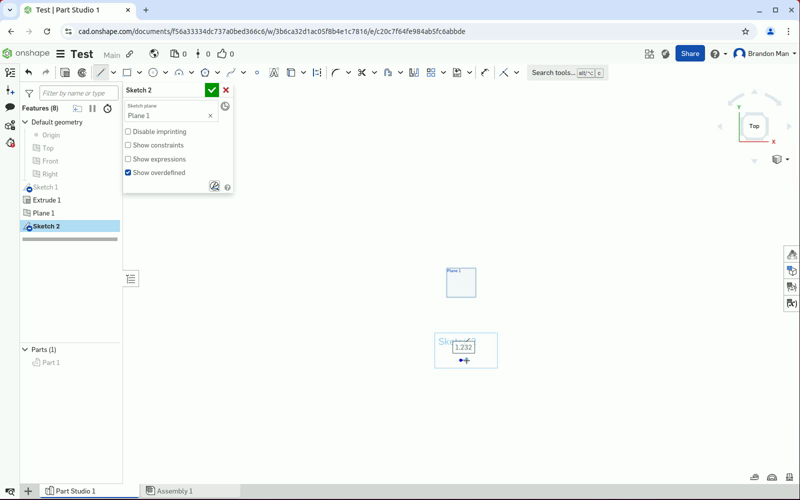
key_down(shift)
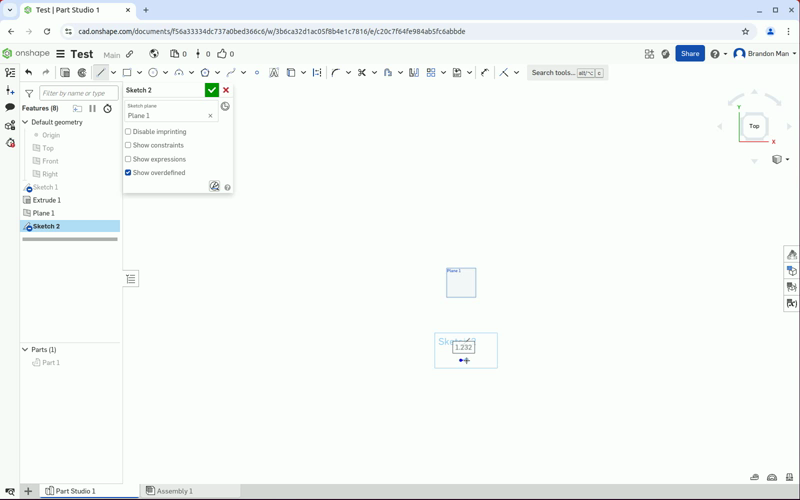
mouse_move(466, 171)
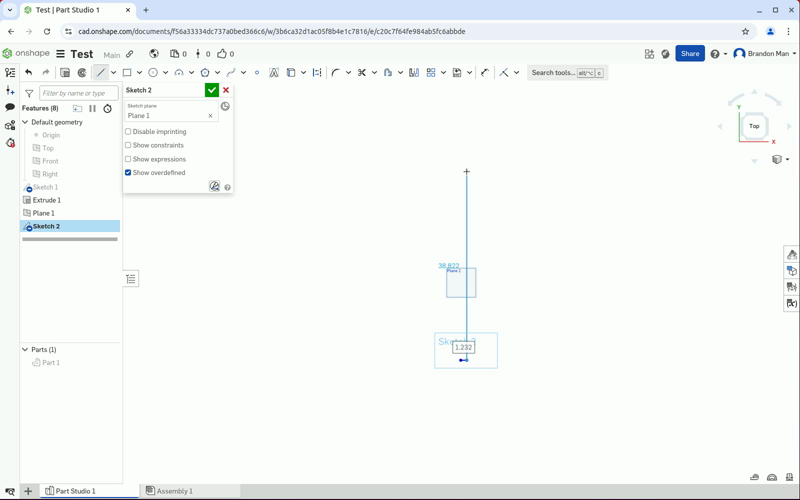
click(466, 171)
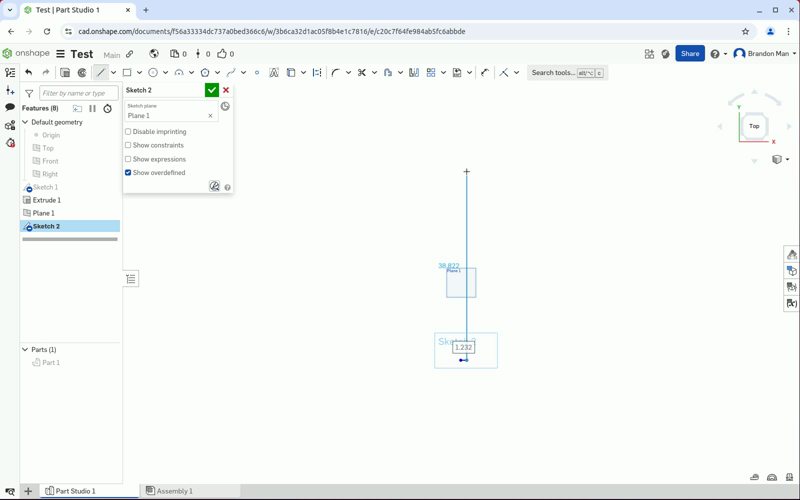
key_up(shift)
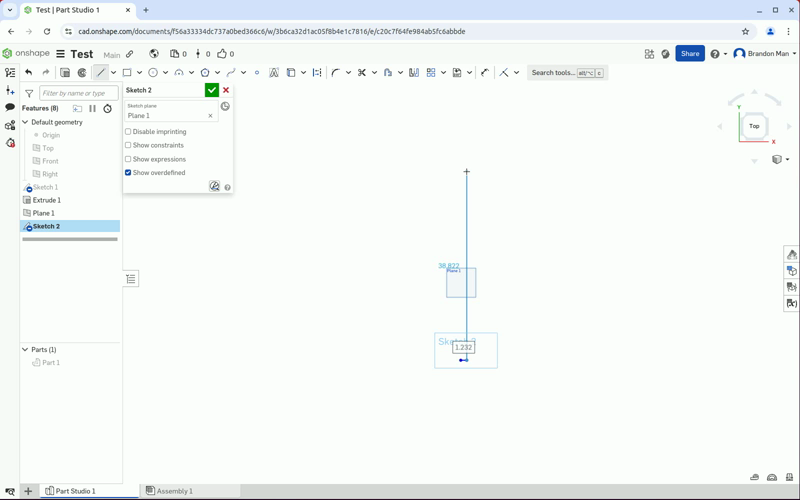
key_down(shift)
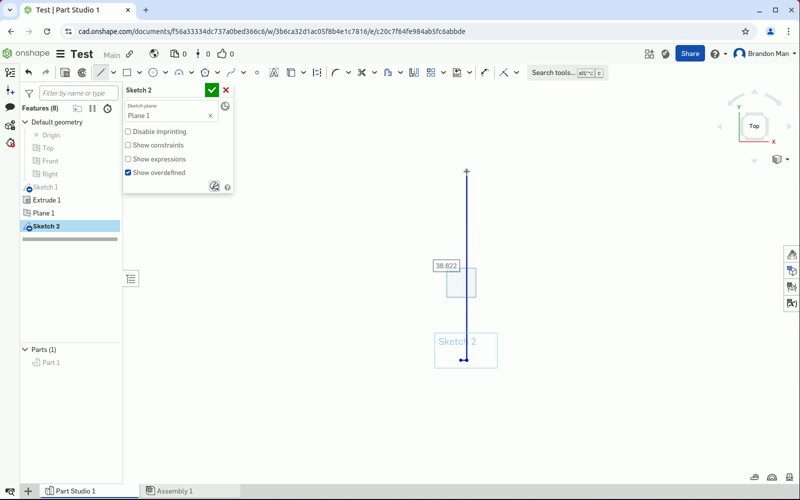
mouse_move(496, 171)
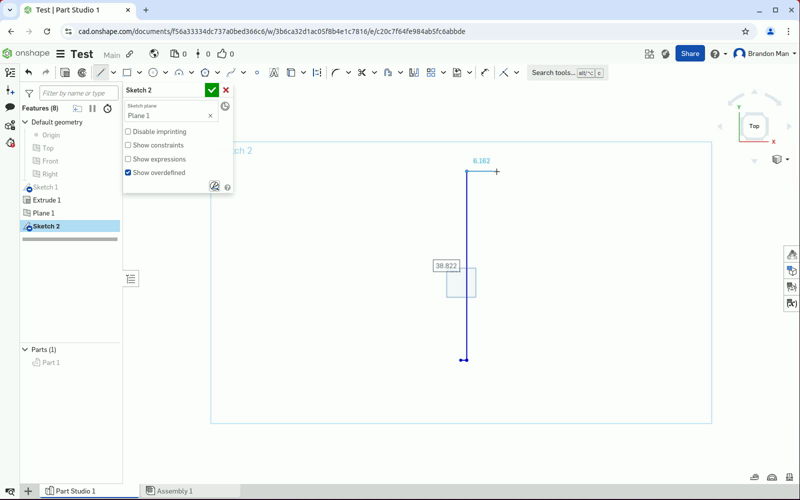
mouse_move(460, 171)
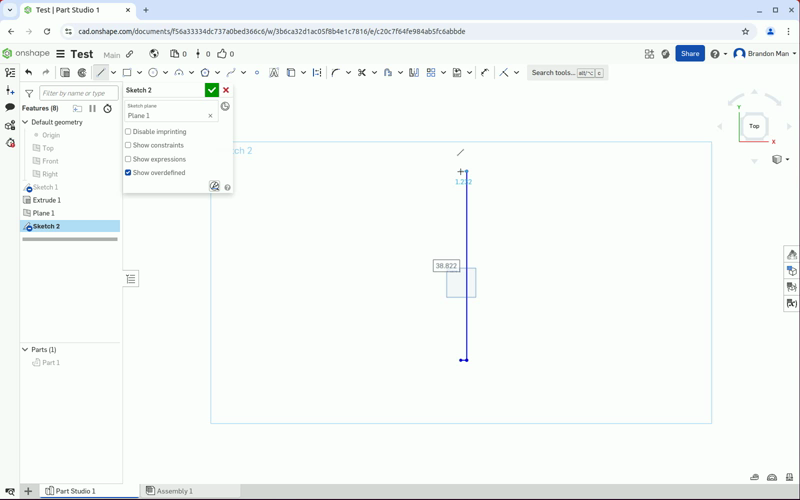
scroll(6)
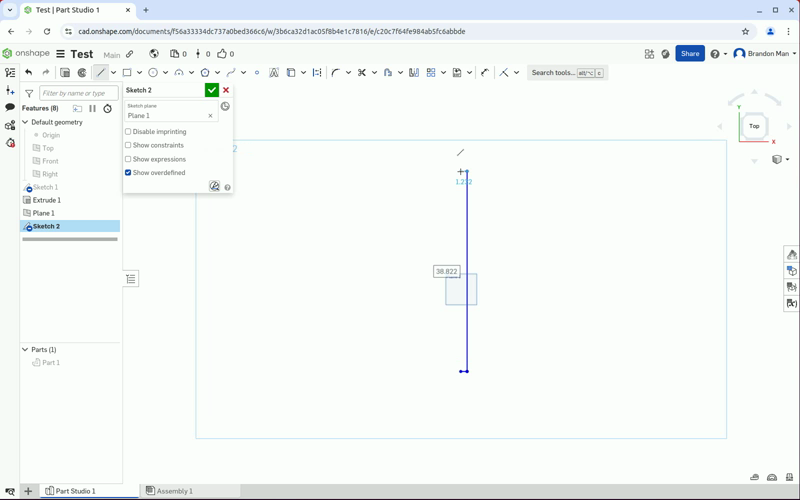
scroll(6)
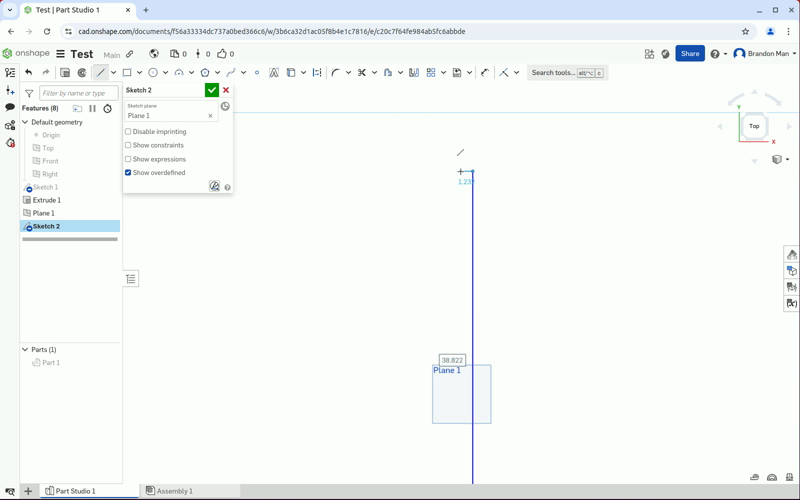
scroll(6)
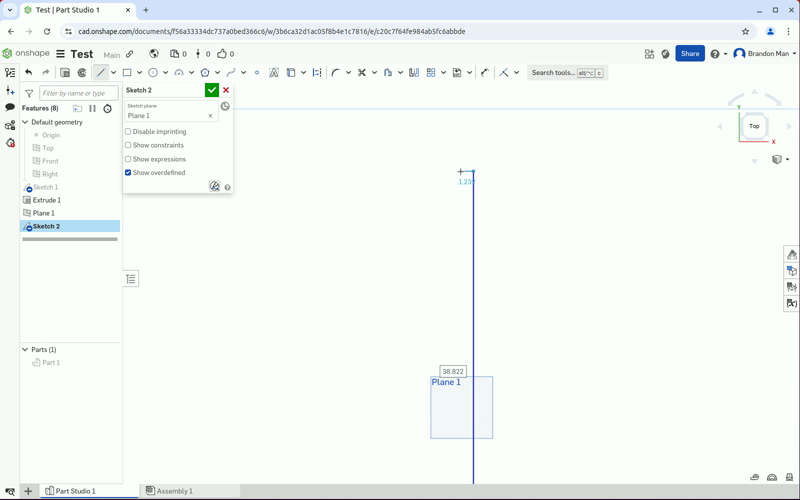
scroll(6)
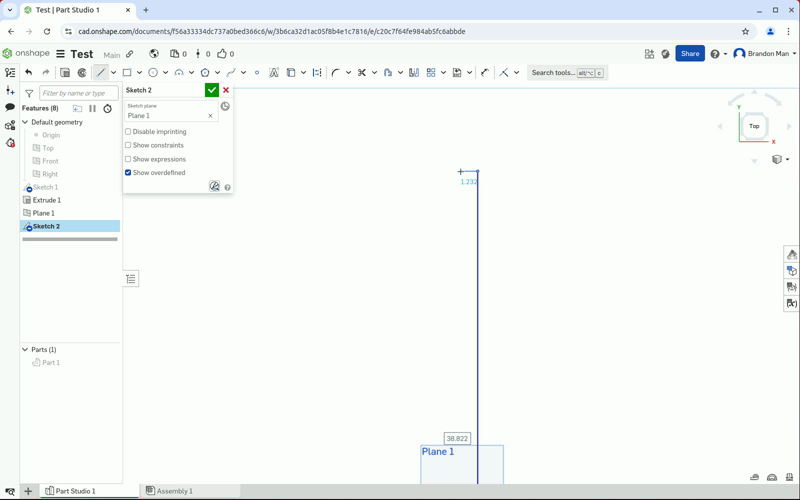
scroll(6)
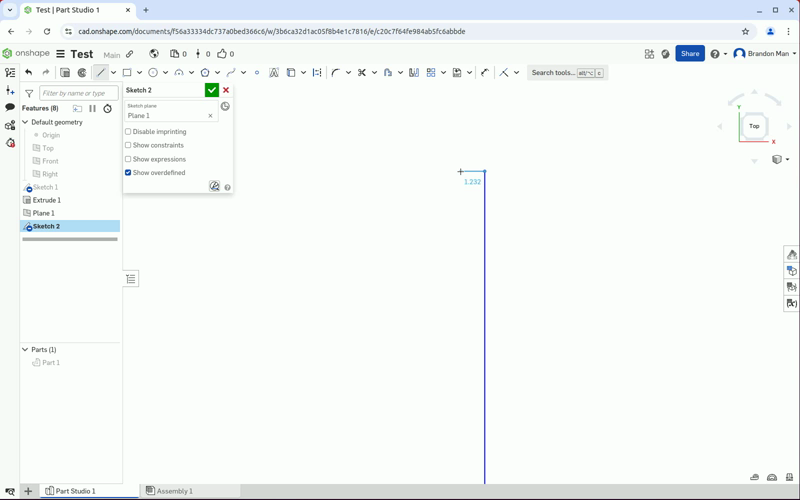
scroll(6)
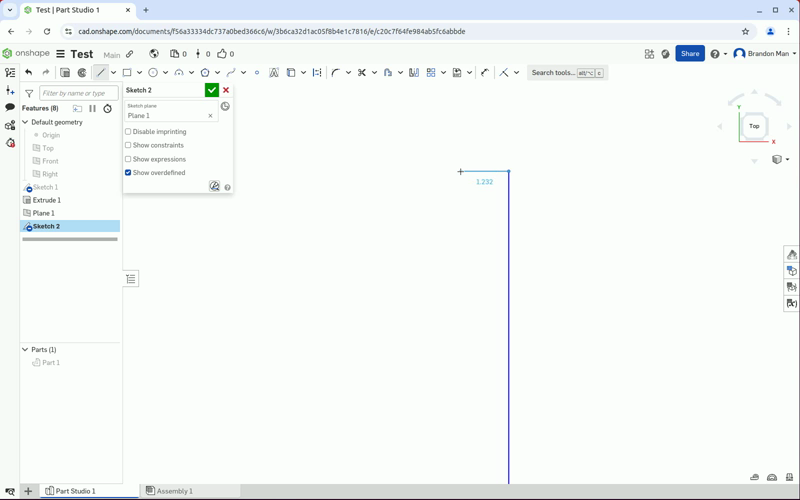
scroll(6)
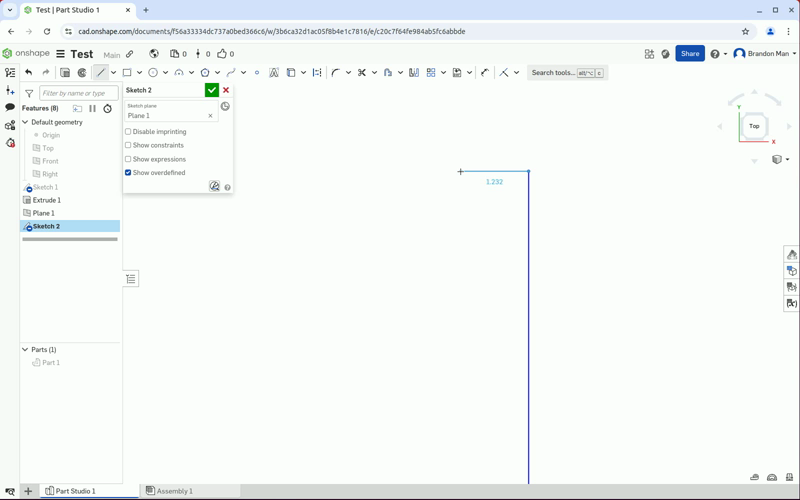
click(460, 171)
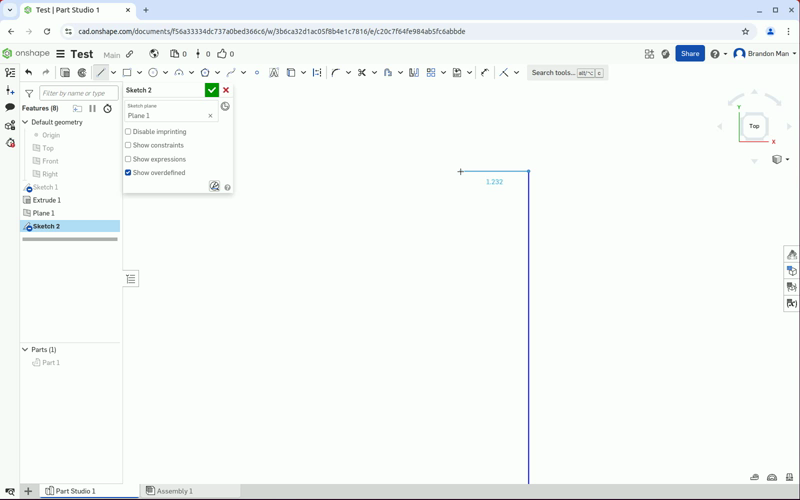
scroll(-6)
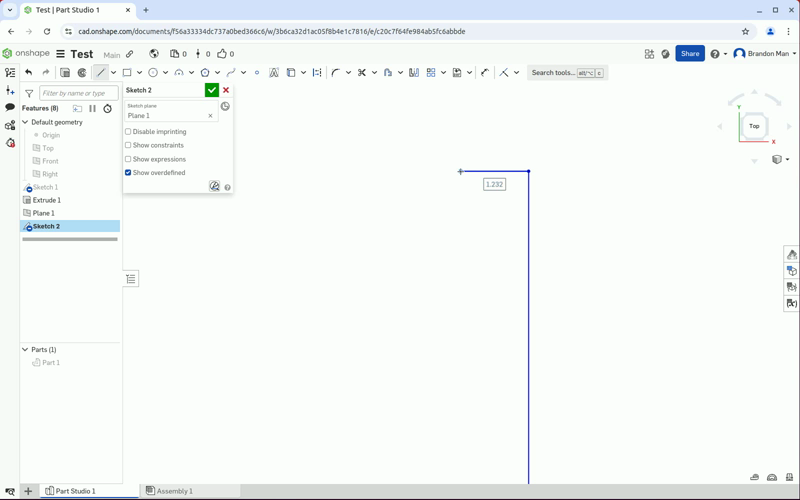
scroll(-6)
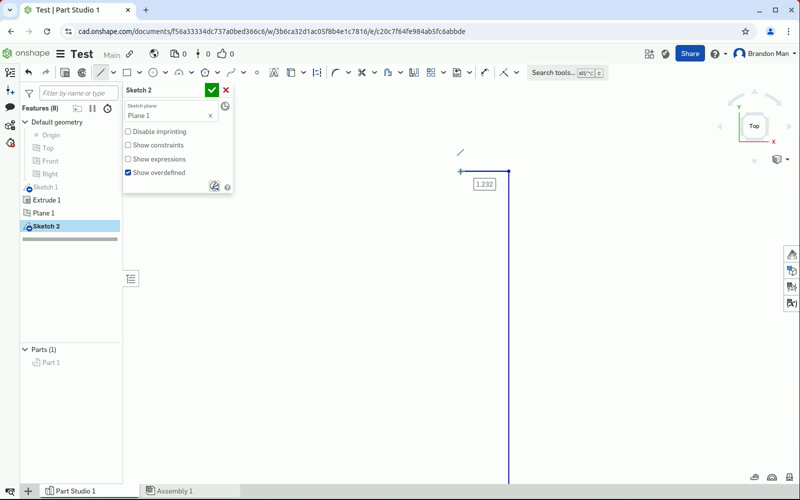
scroll(-6)
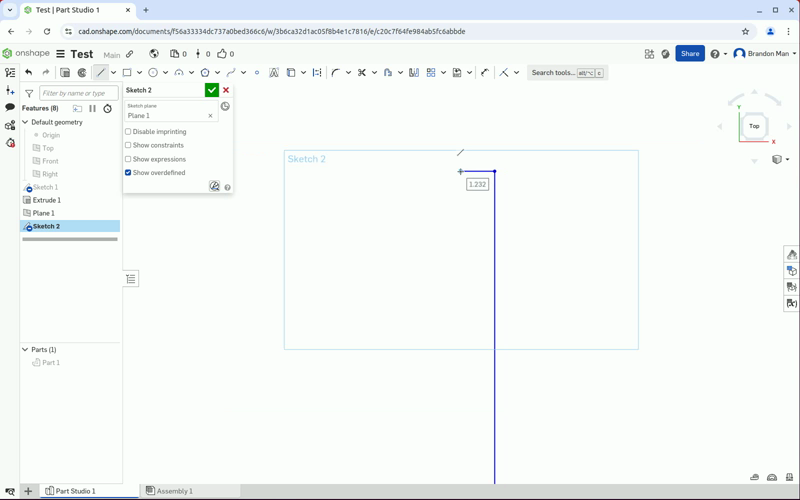
scroll(-6)
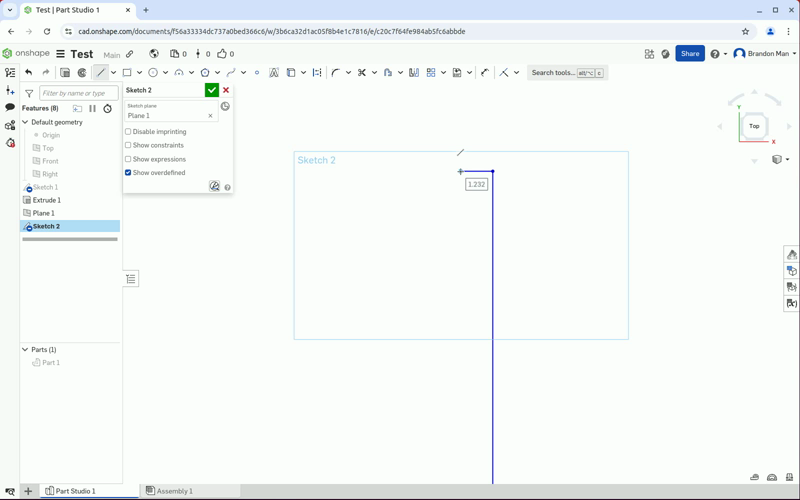
scroll(-6)
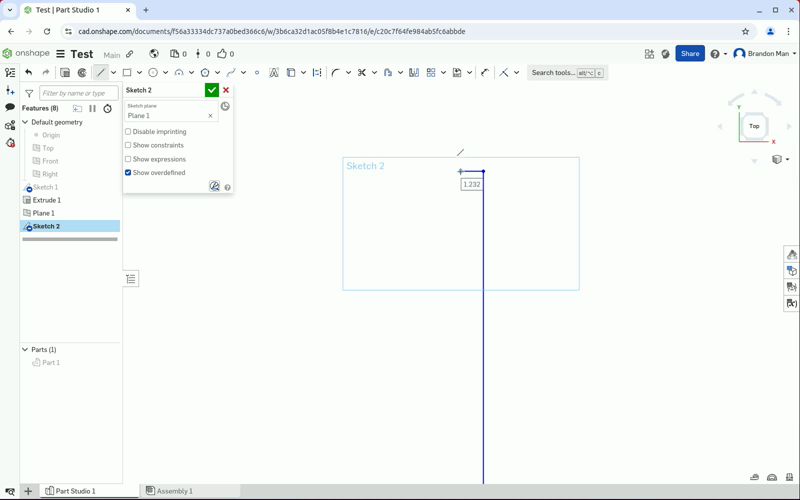
scroll(-6)
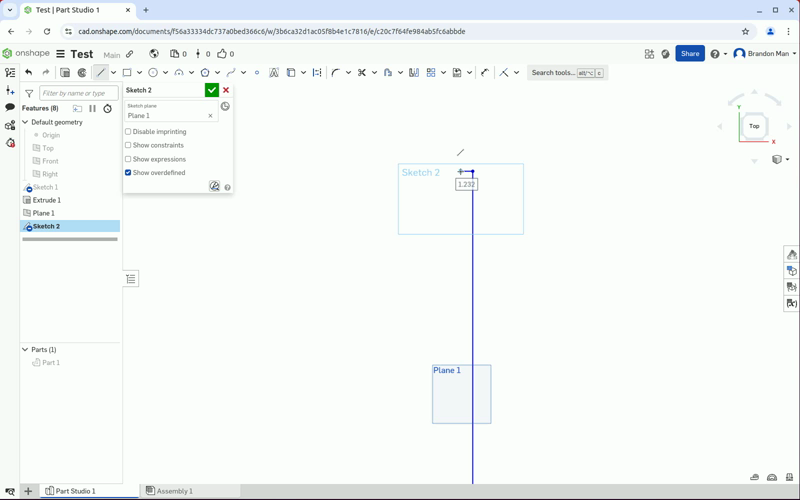
scroll(-6)
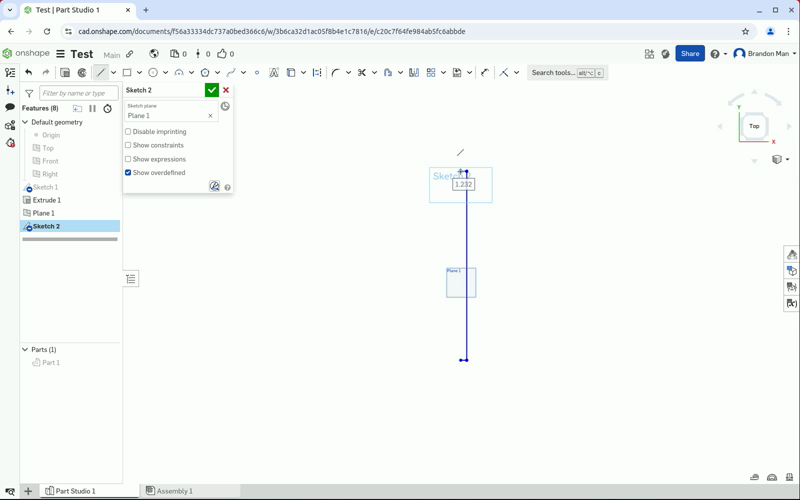
key_up(shift)
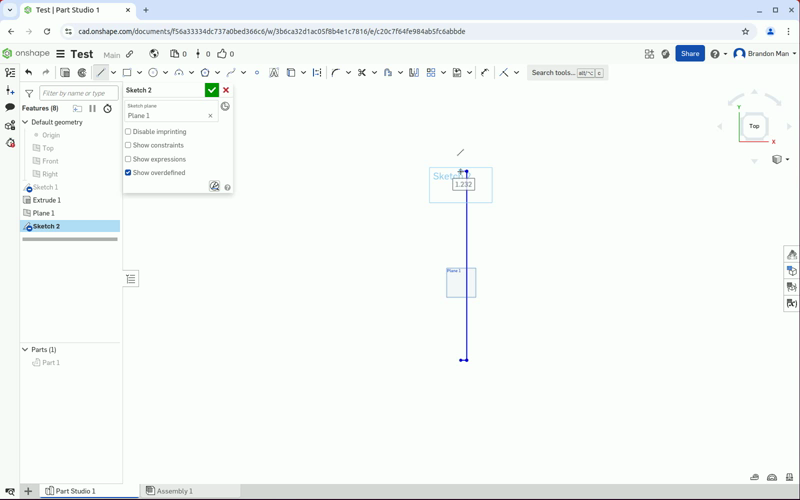
key_down(shift)
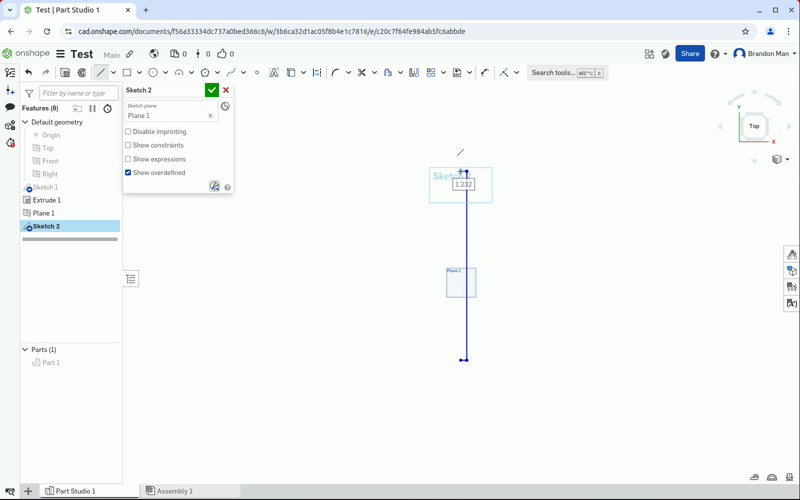
mouse_move(460, 360)
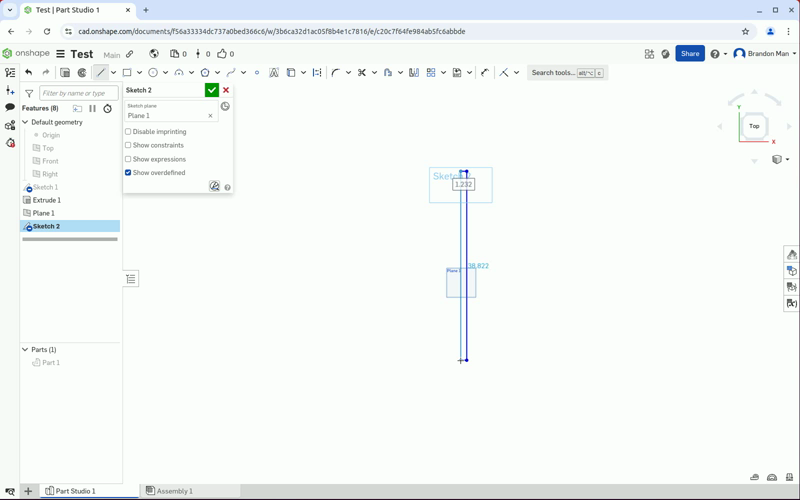
key_up(shift)
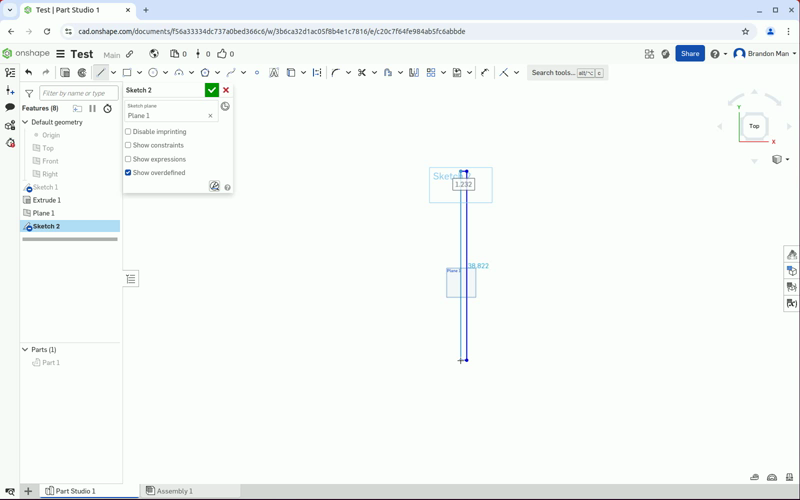
click(460, 360)
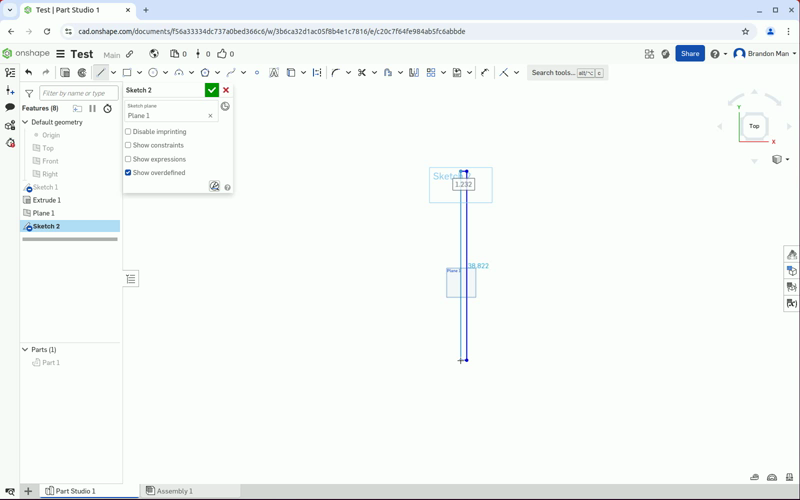
key(esc)
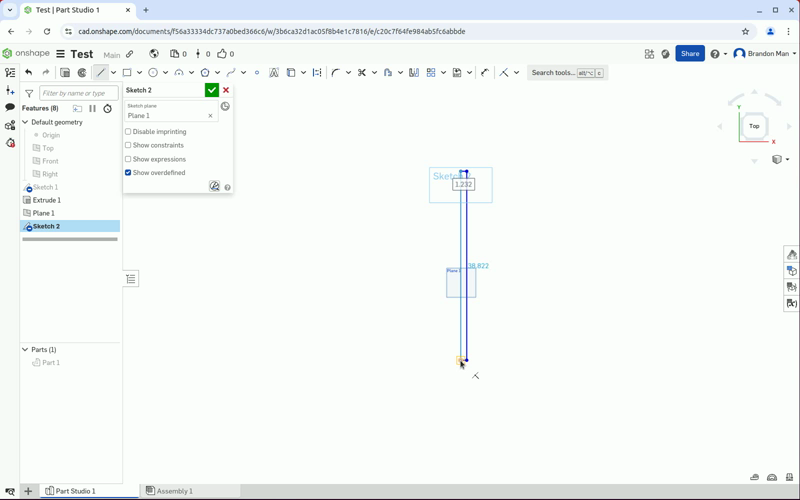
mouse_move(462, 339)
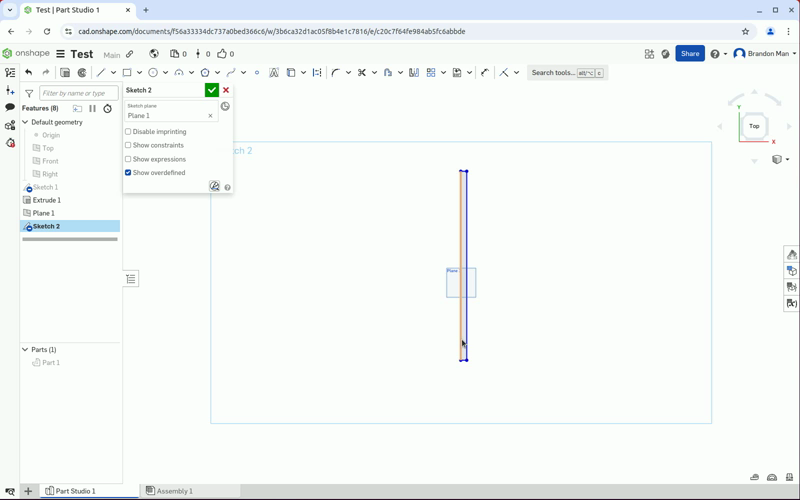
scroll(6)
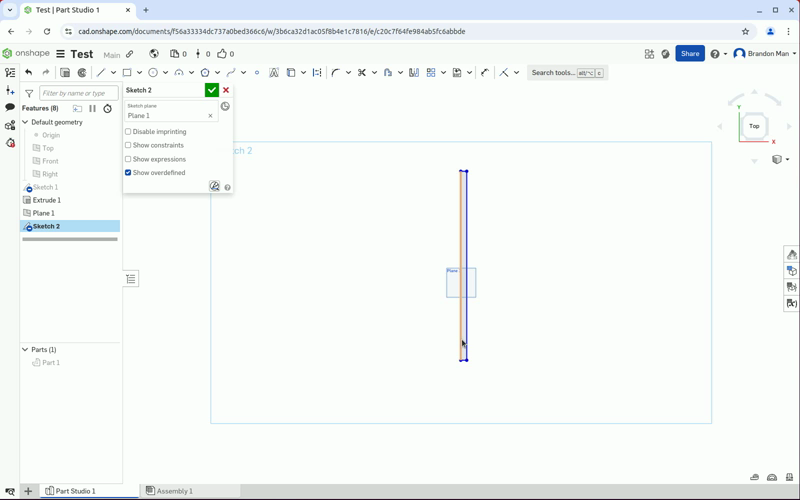
scroll(6)
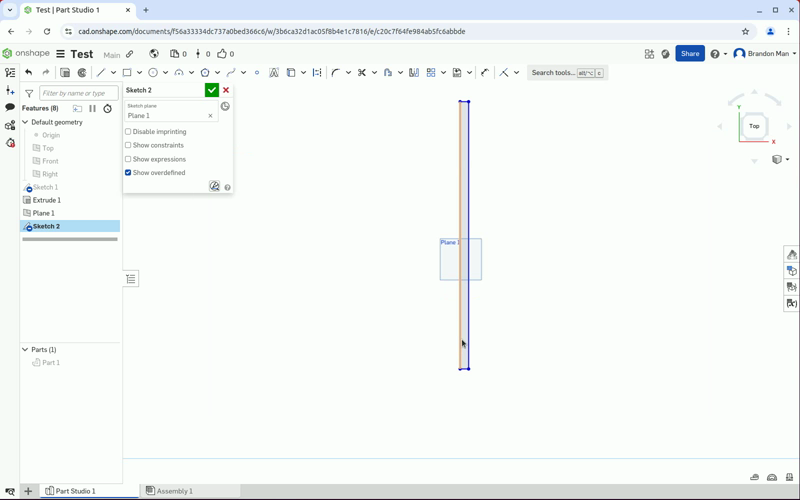
scroll(6)
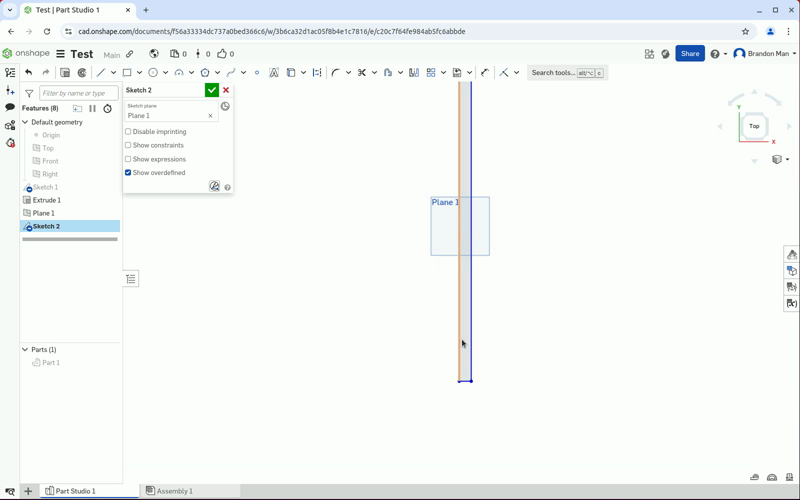
scroll(6)
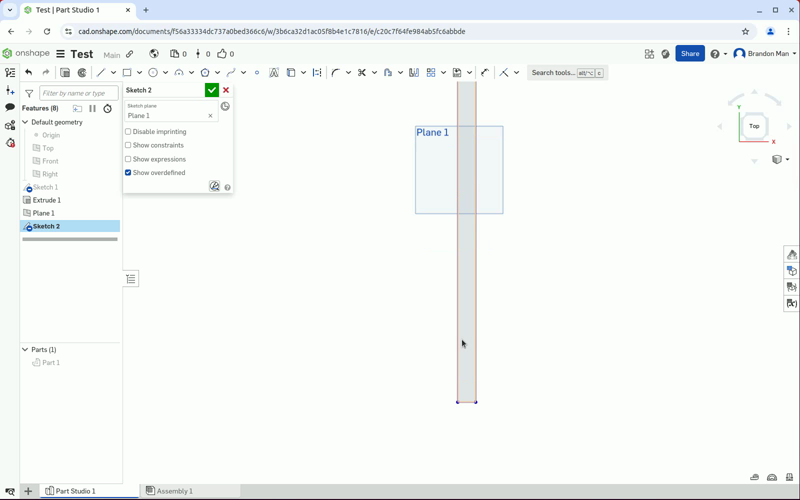
scroll(6)
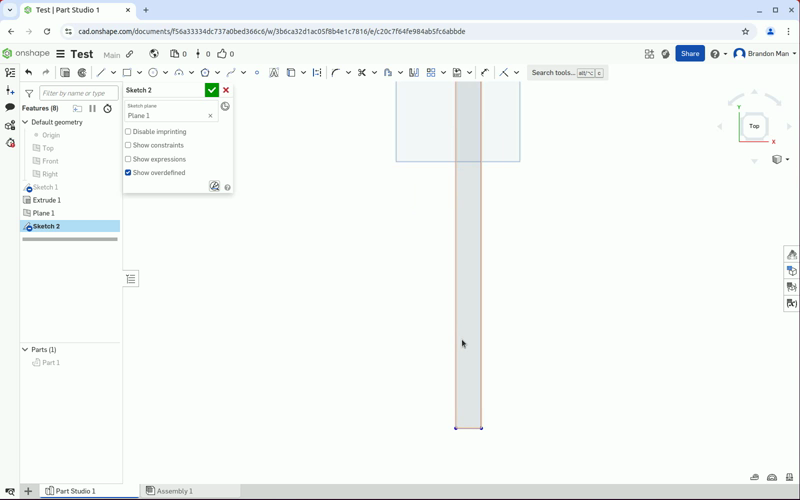
scroll(6)
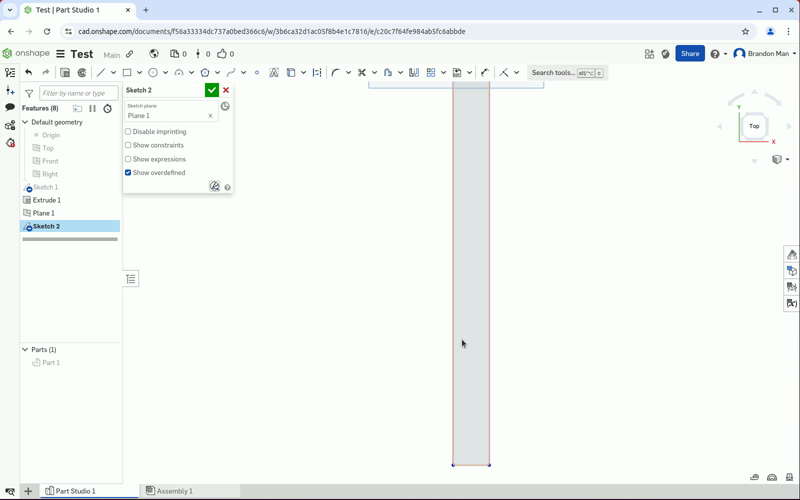
scroll(6)
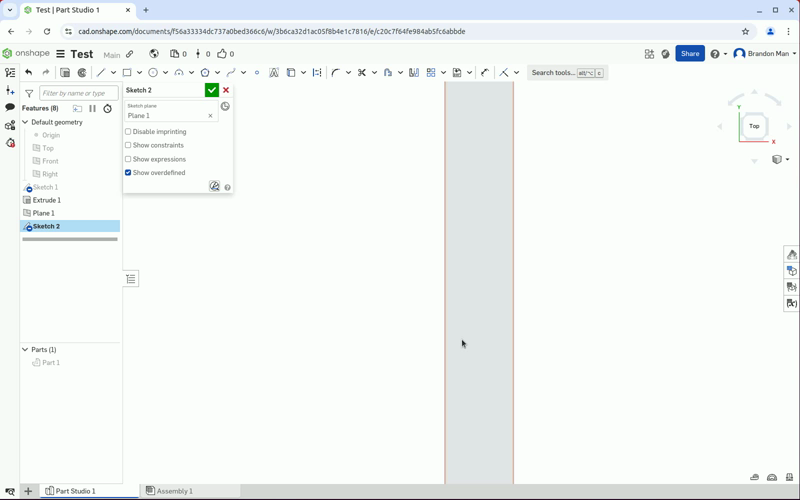
click(462, 339)
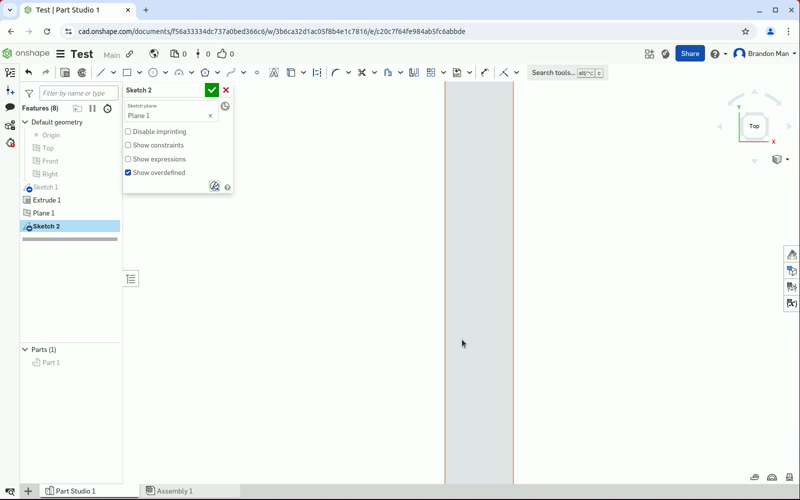
scroll(-6)
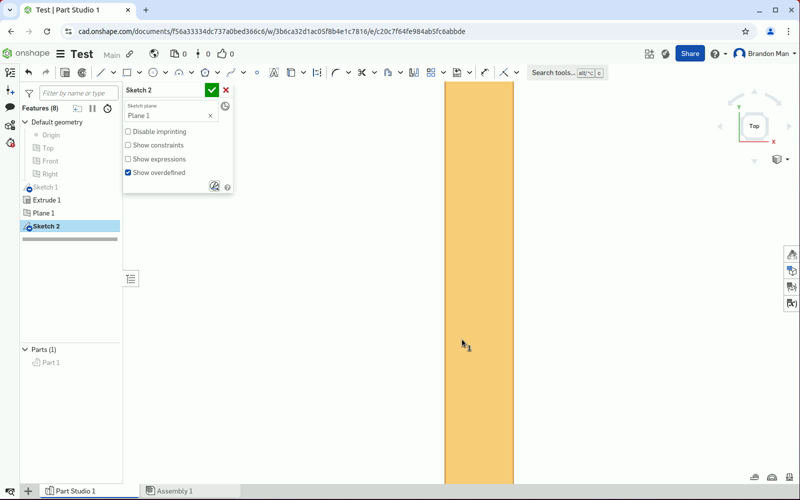
scroll(-6)
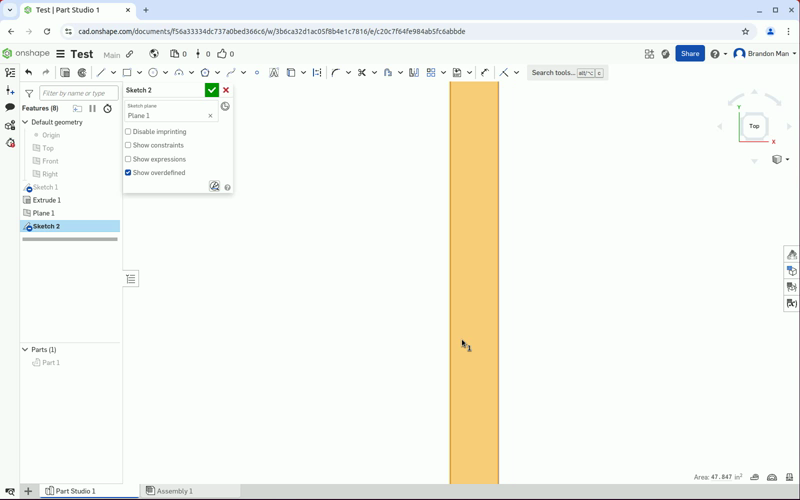
scroll(-6)
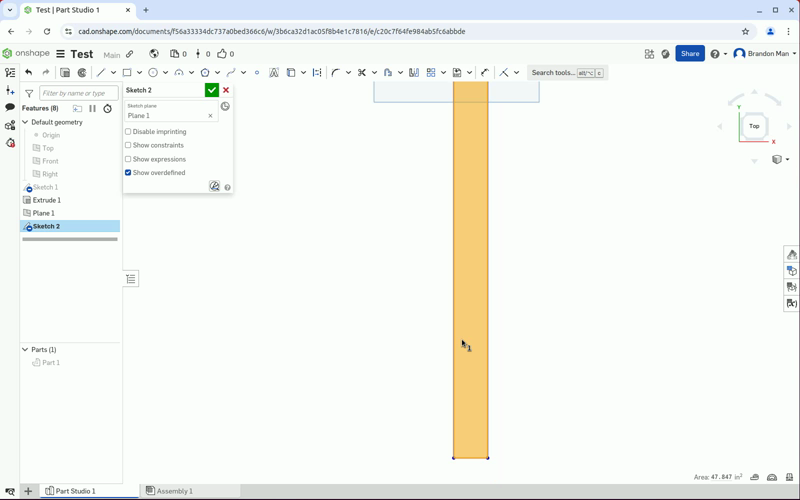
scroll(-6)
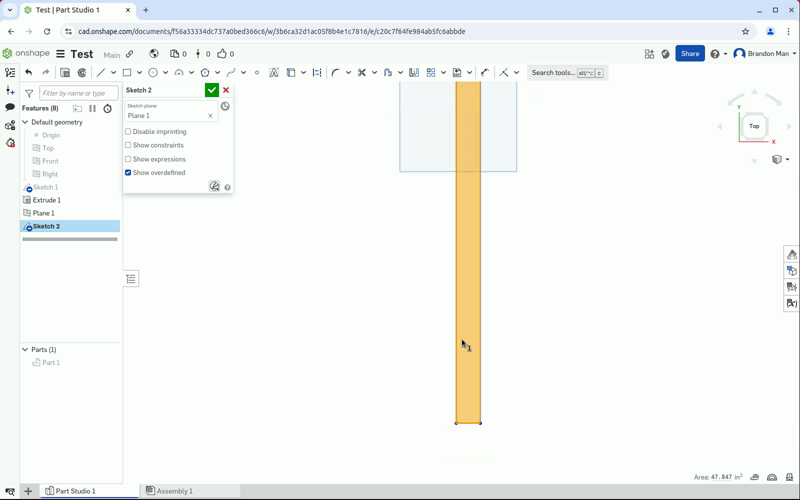
scroll(-6)
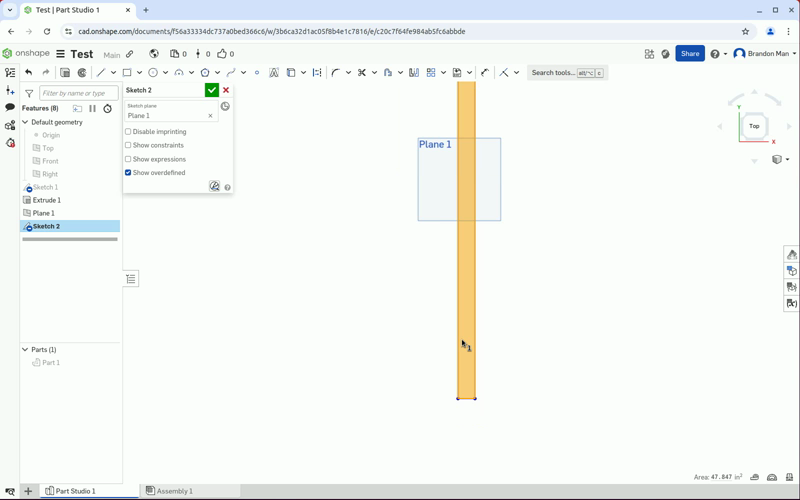
scroll(-6)
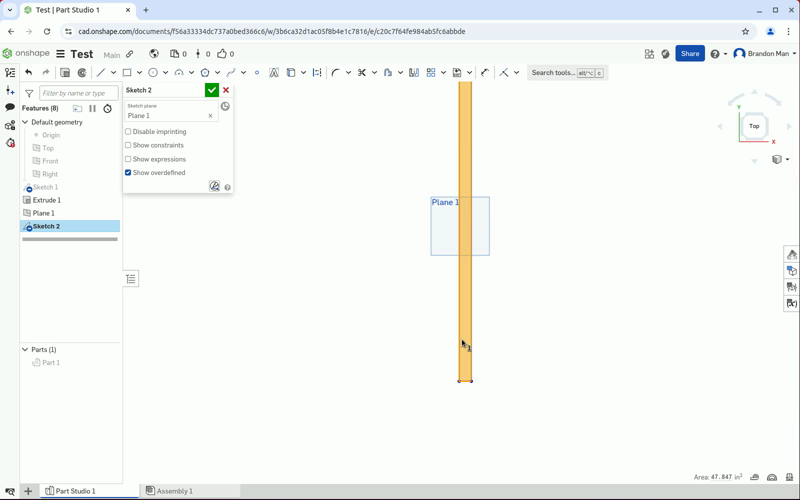
scroll(-6)
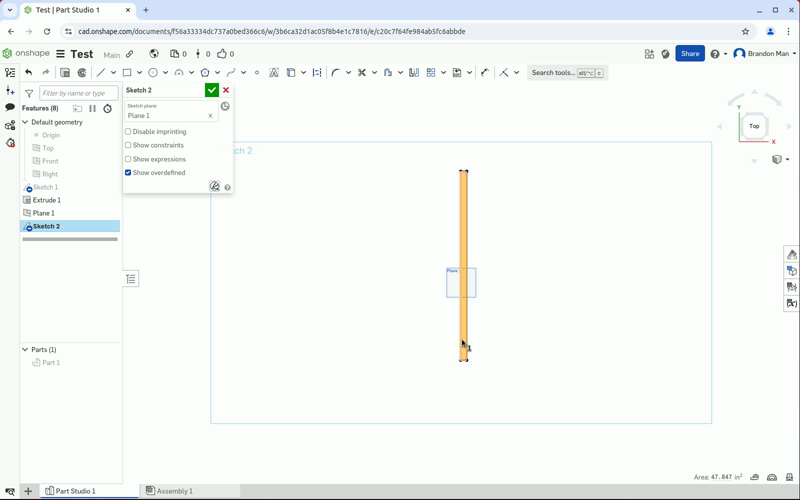
mouse_move(73, 352)
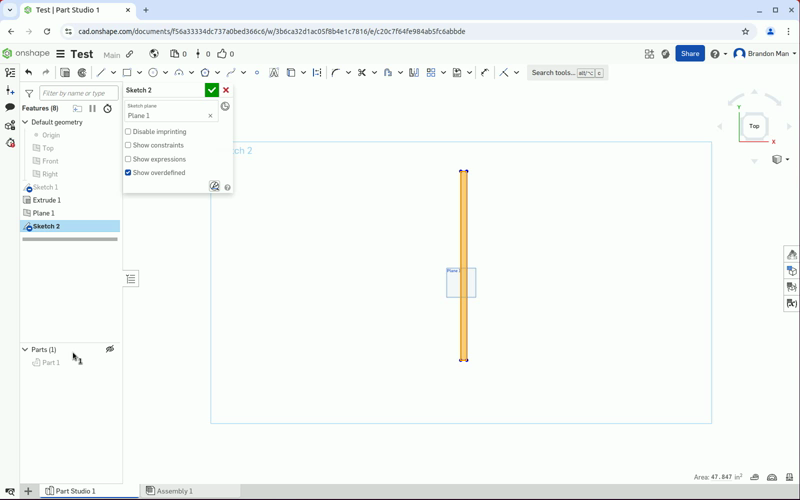
key(shift+y)
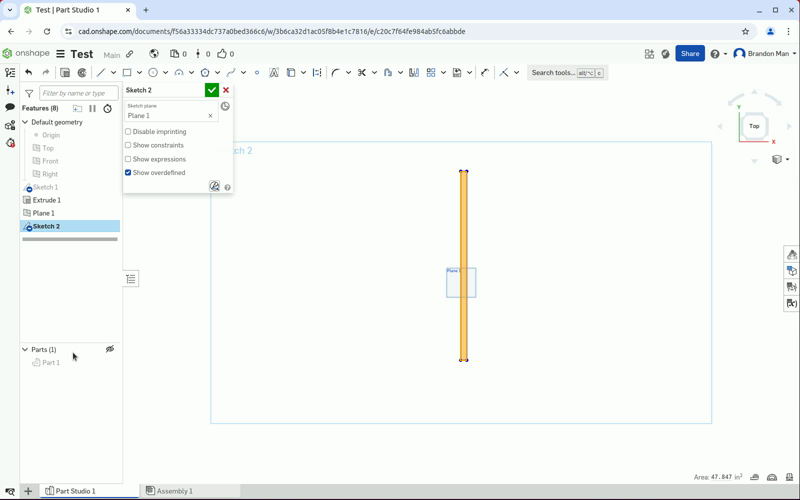
key(shift+e)
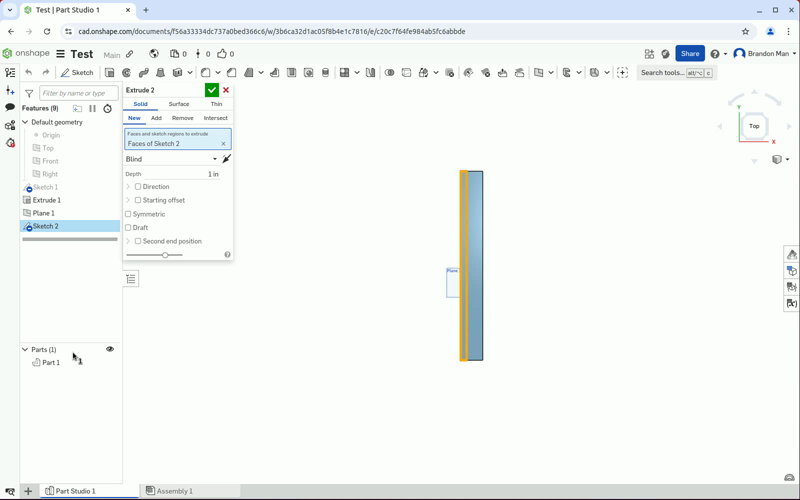
mouse_move(143, 106)
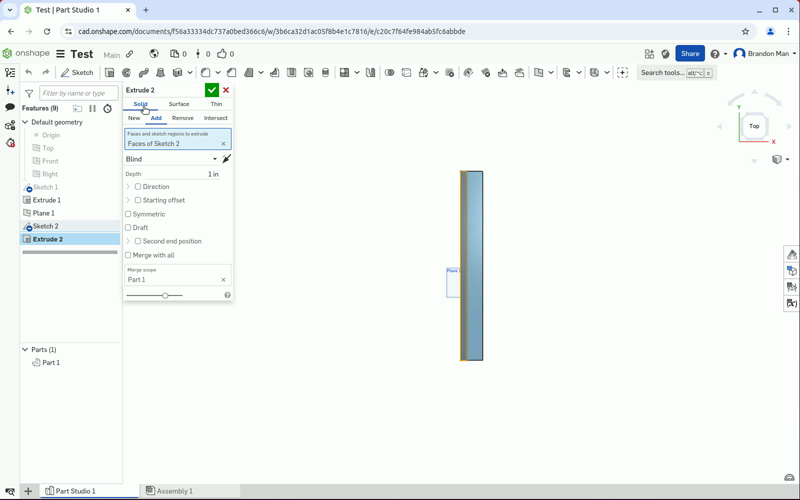
click(143, 106)
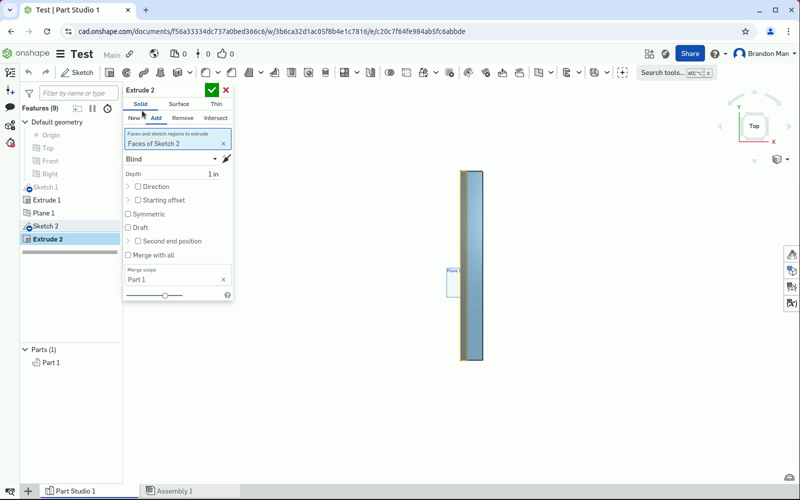
mouse_move(137, 120)
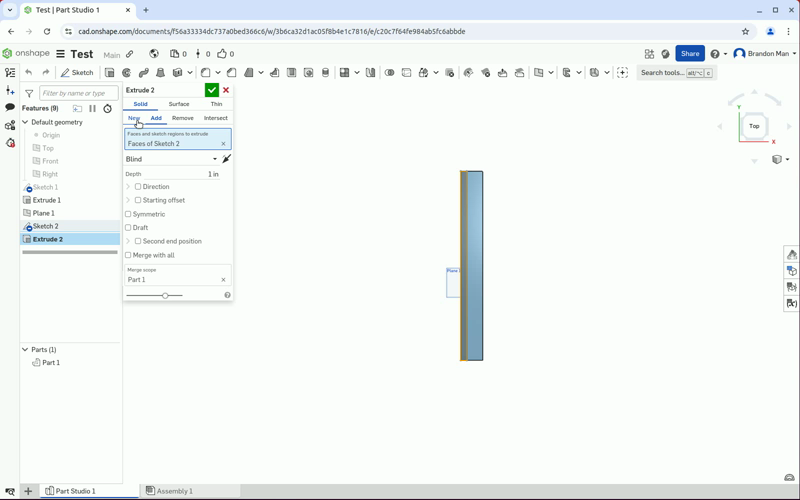
click(137, 120)
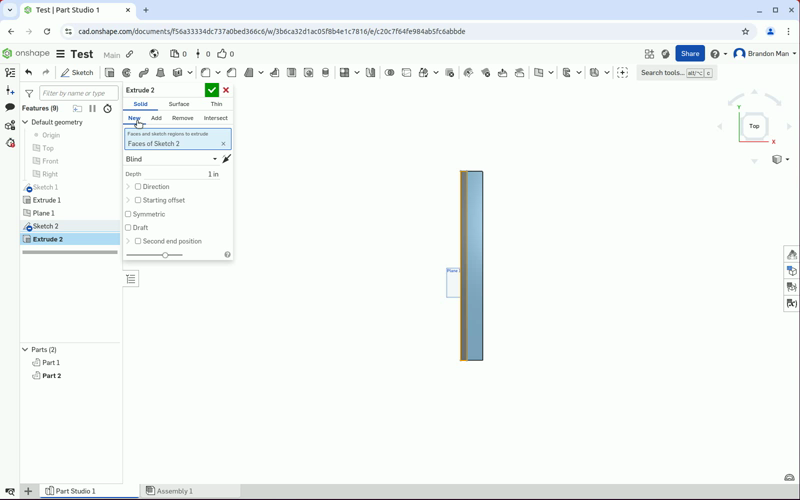
key(tab, 4)
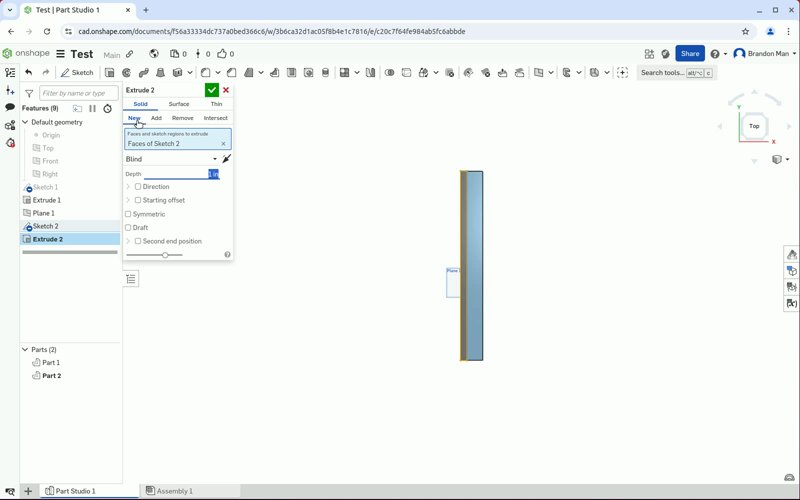
text(0.481)
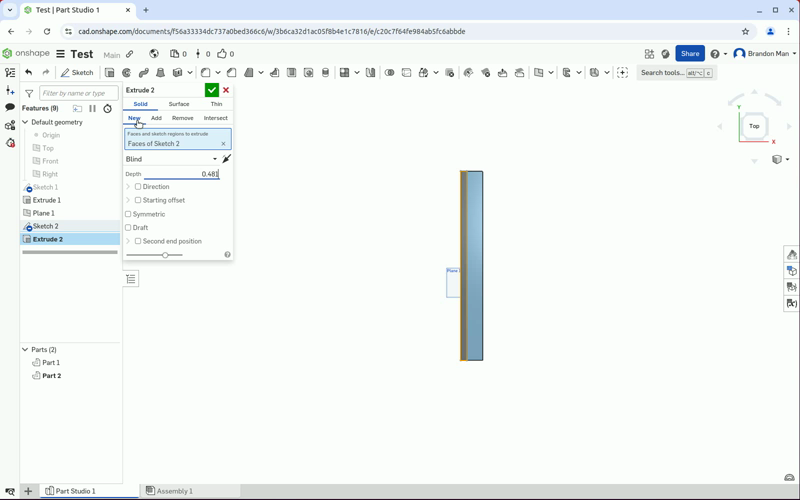
key(enter)
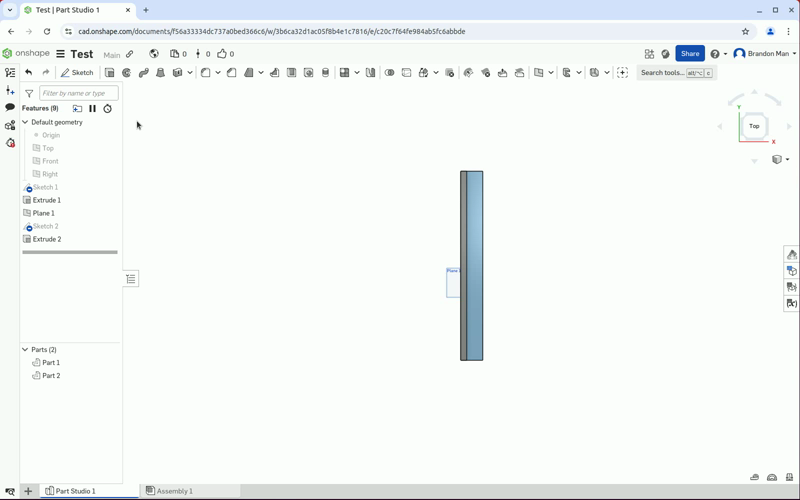
key(shift+h)
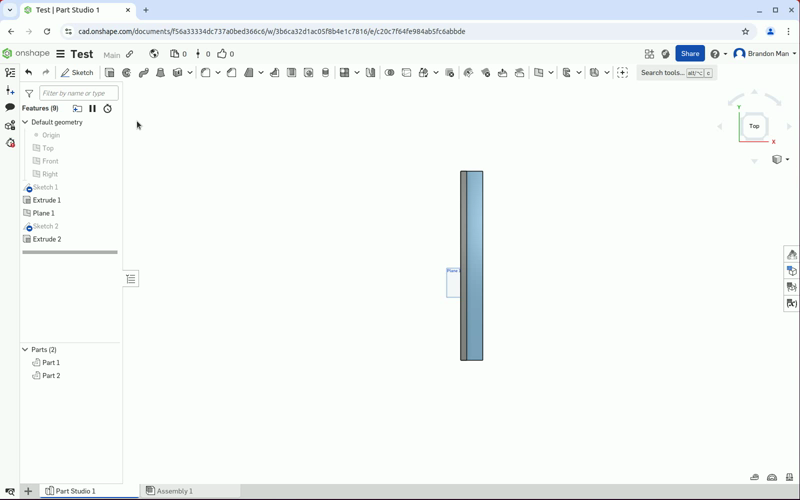
key(shift+h)
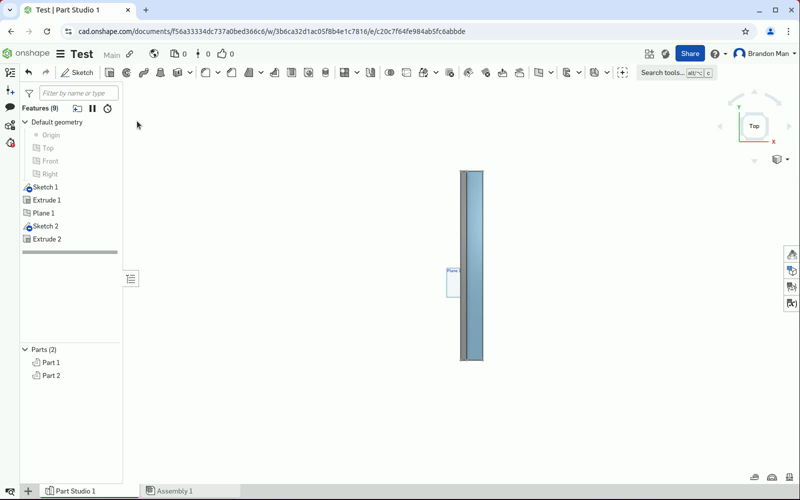
key(shift+7)
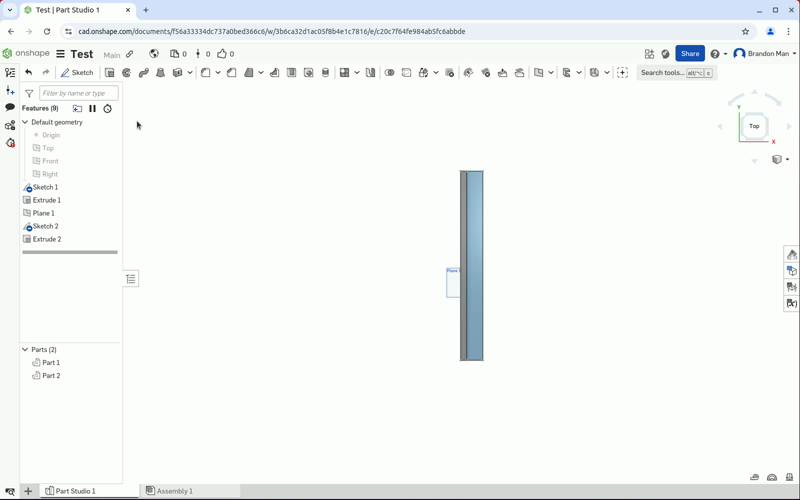
key(up, 3)
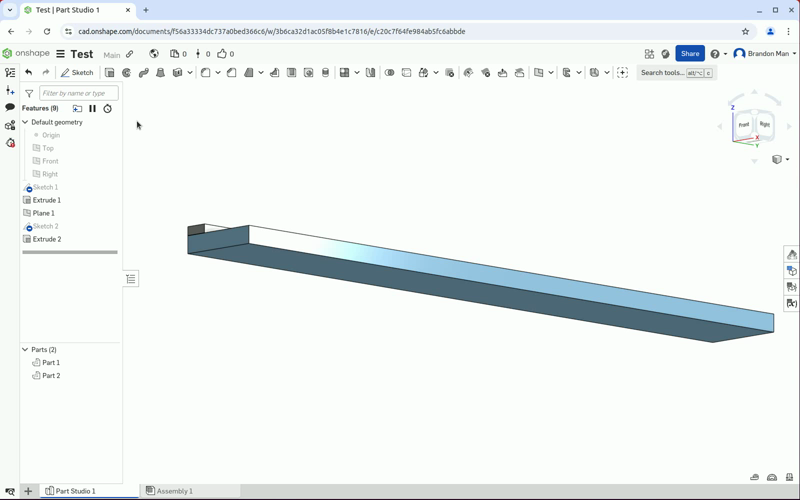
key(left, 3)
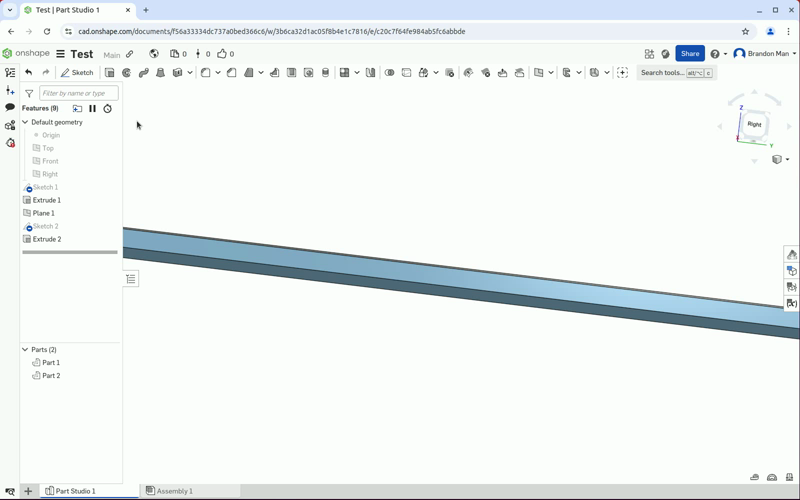
key(right, 3)
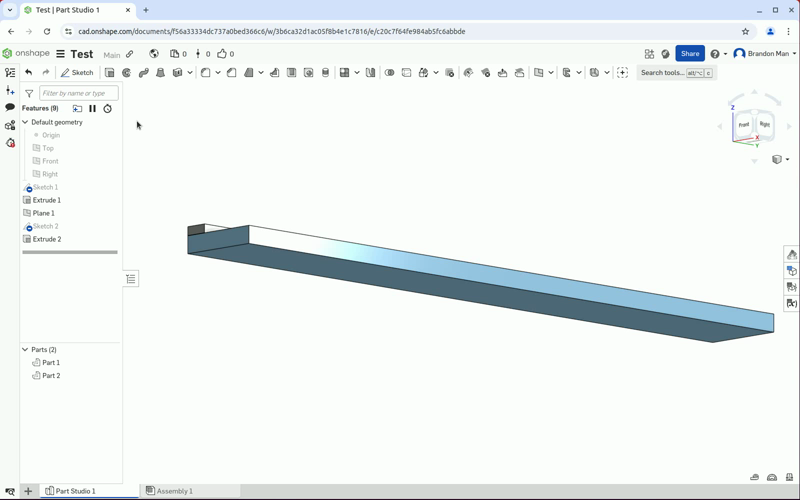
key(down, 3)
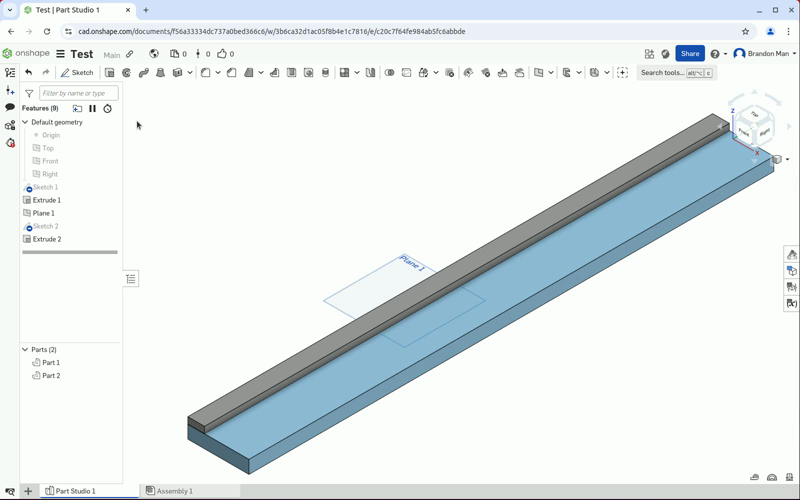
mouse_move(73, 189)
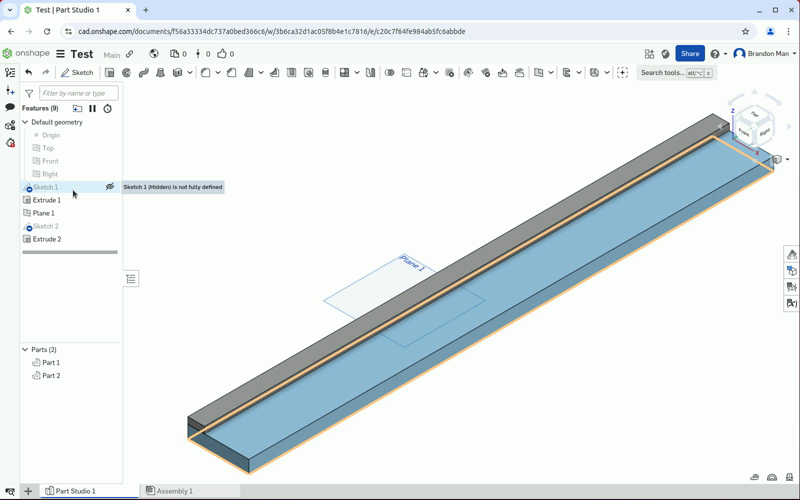
click(73, 189)